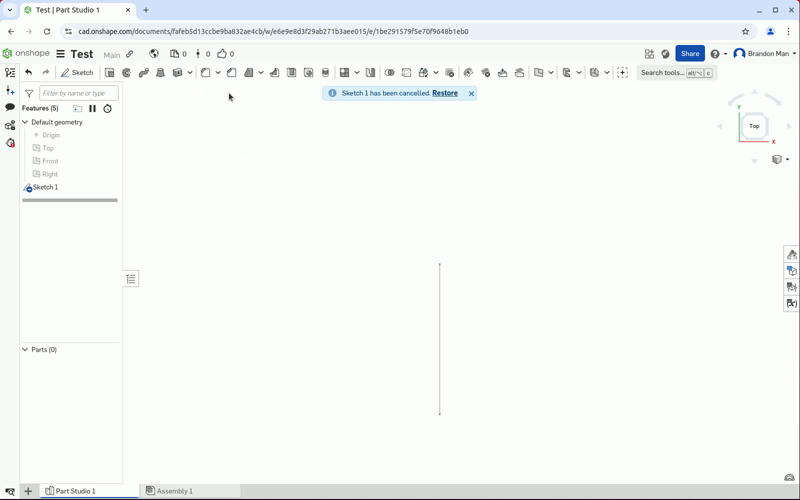
key(shift+h)
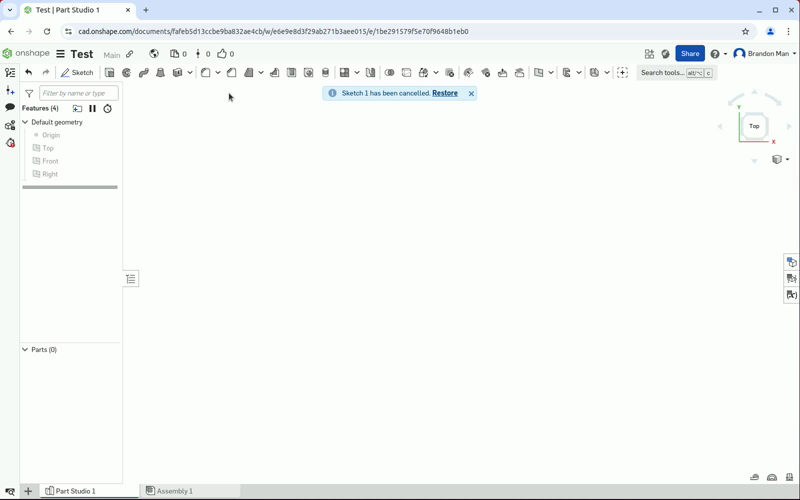
mouse_move(73, 352)
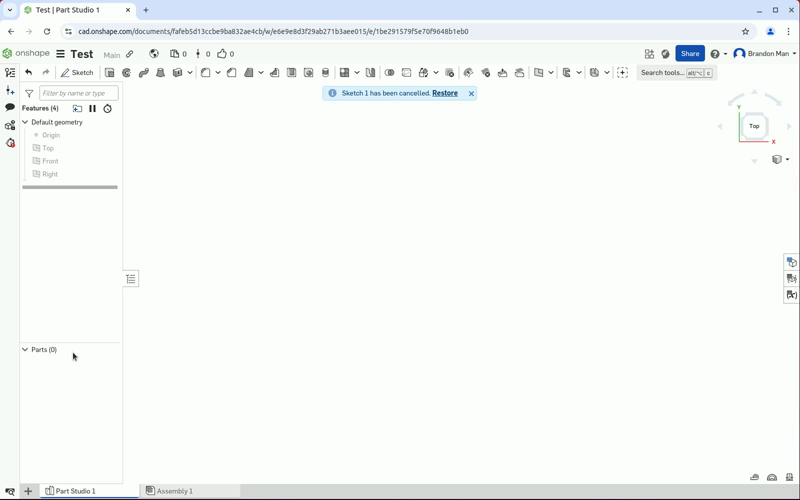
key(y)
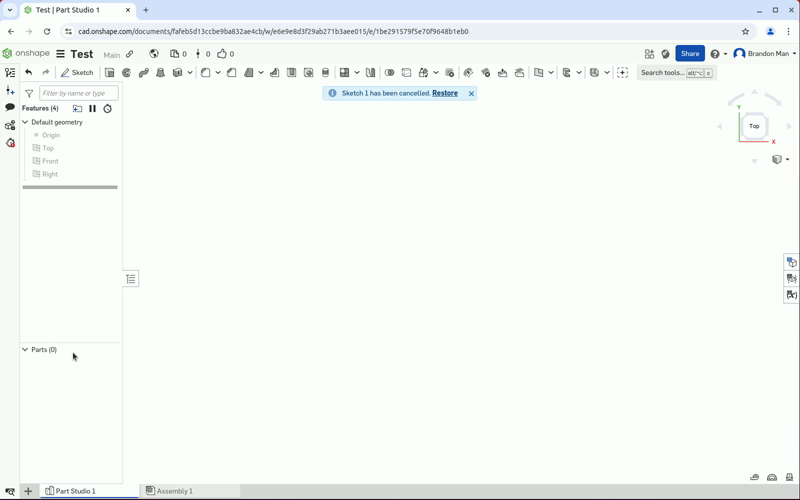
key(shift+p)
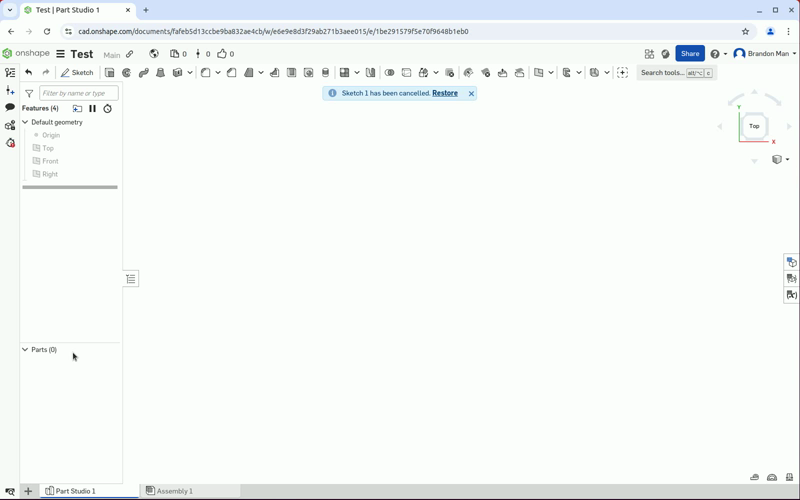
key(space)
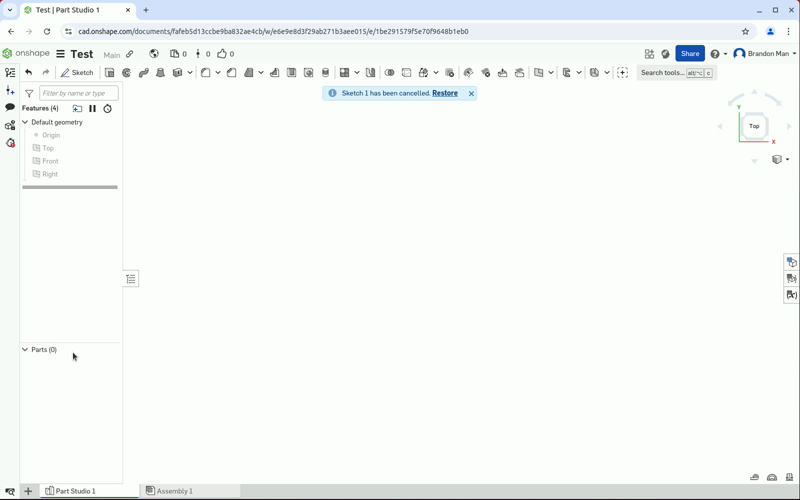
key_down(shift)
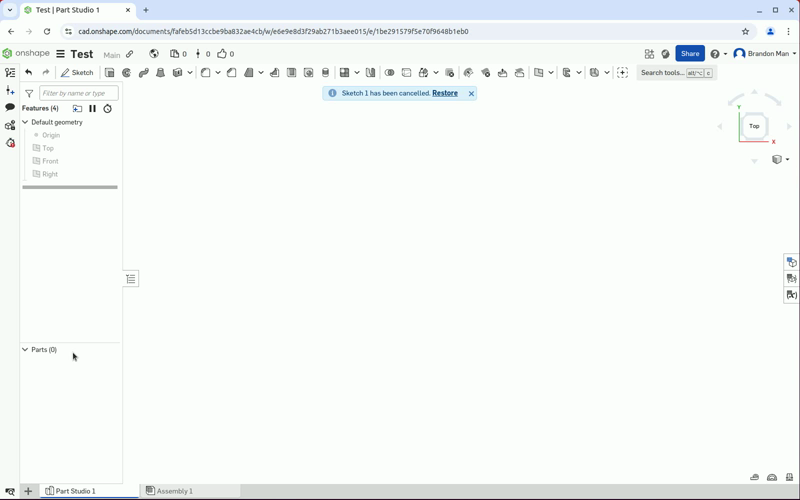
key(up)
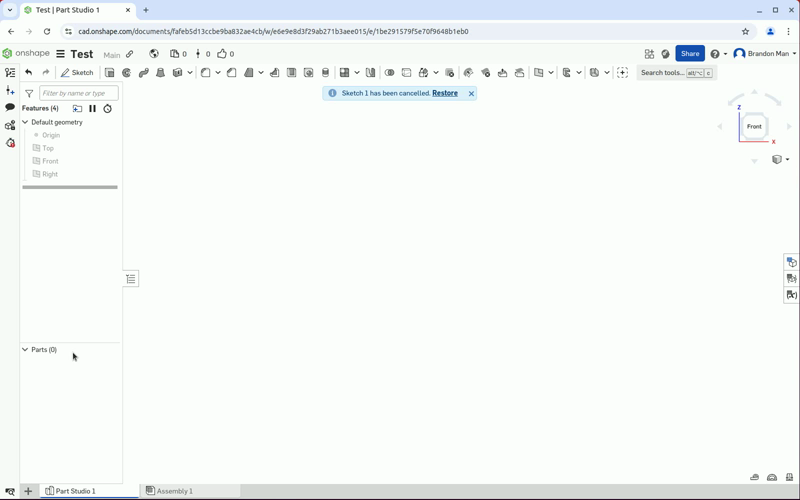
key_up(shift)
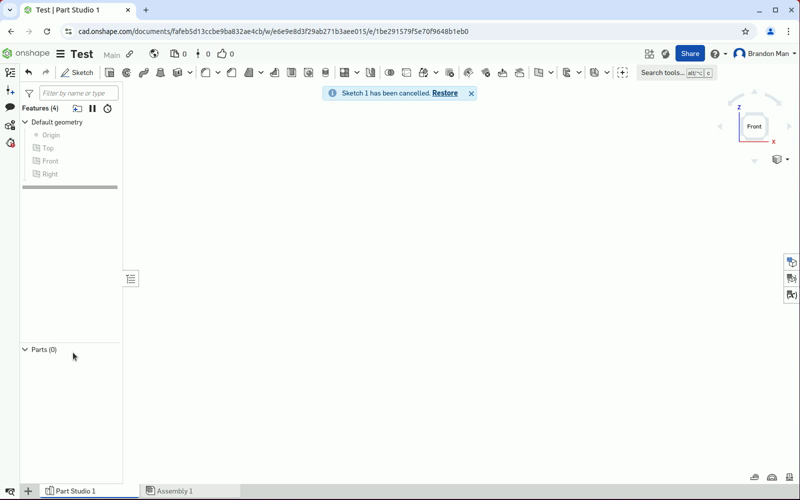
mouse_move(73, 352)
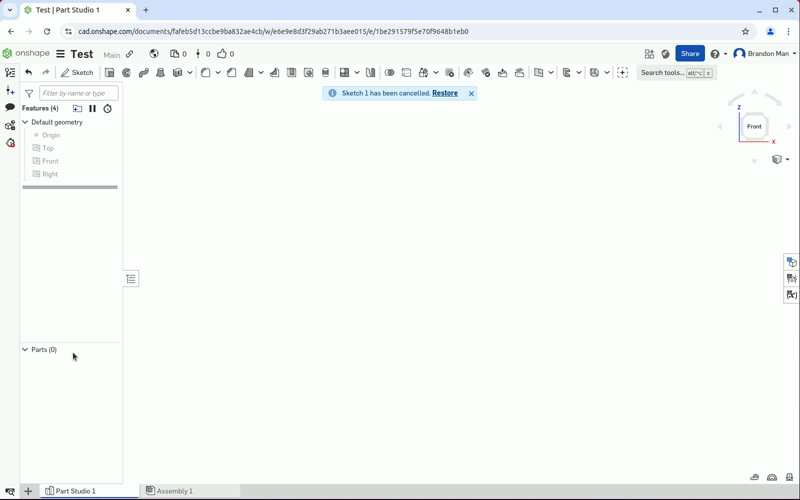
key(shift+y)
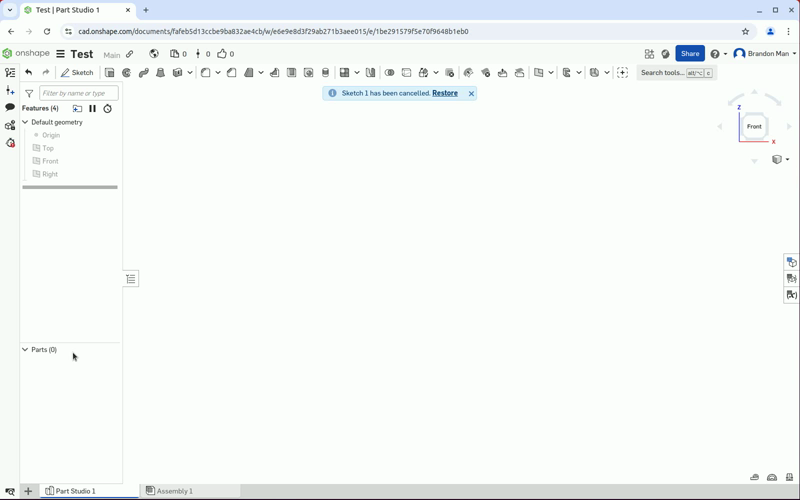
key(shift+s)
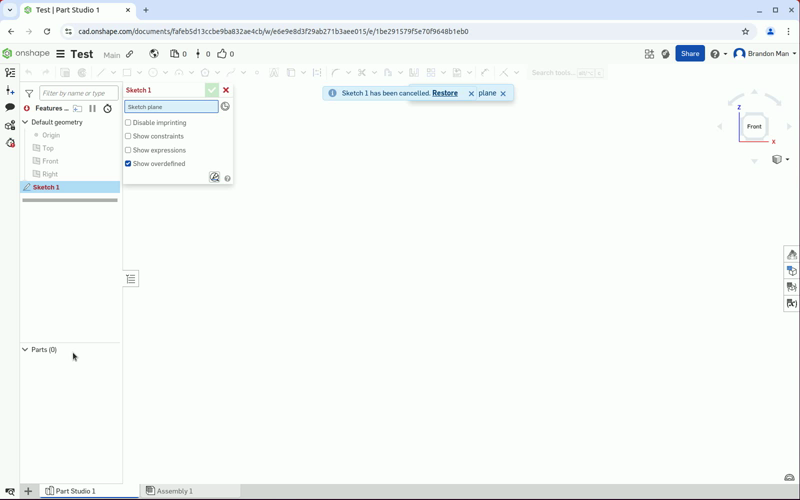
mouse_move(73, 163)
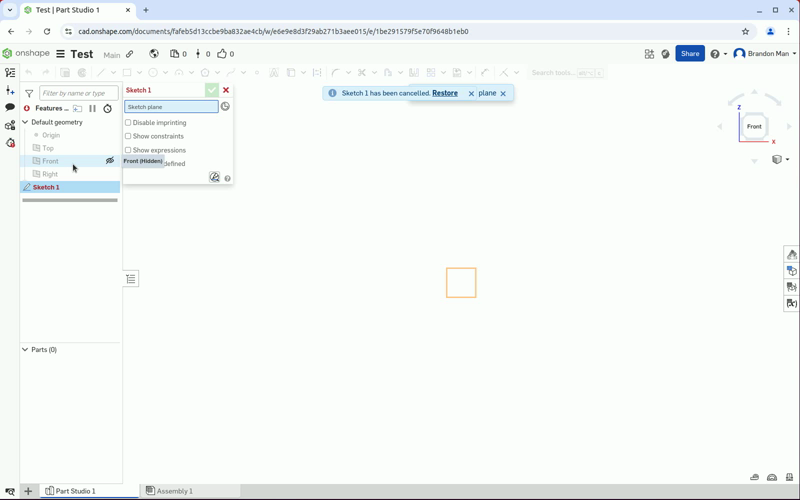
click(73, 163)
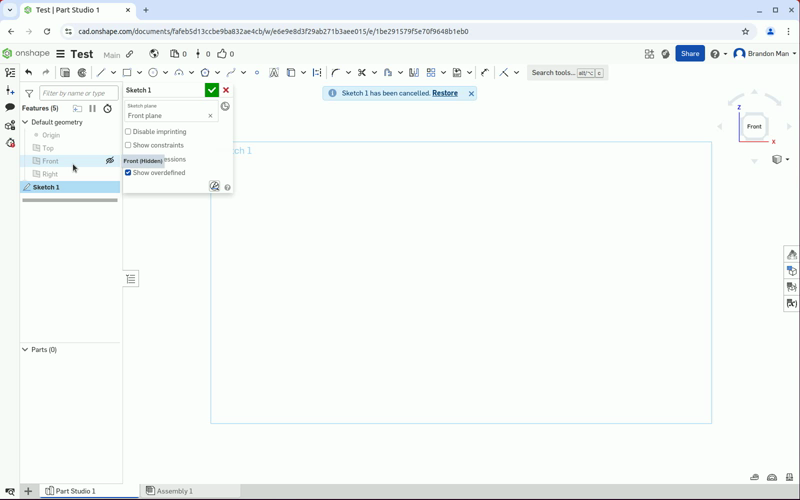
mouse_move(73, 352)
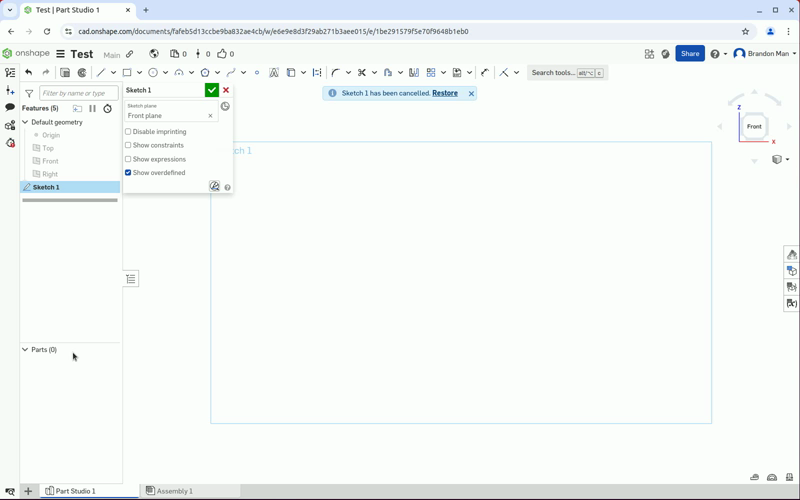
key(y)
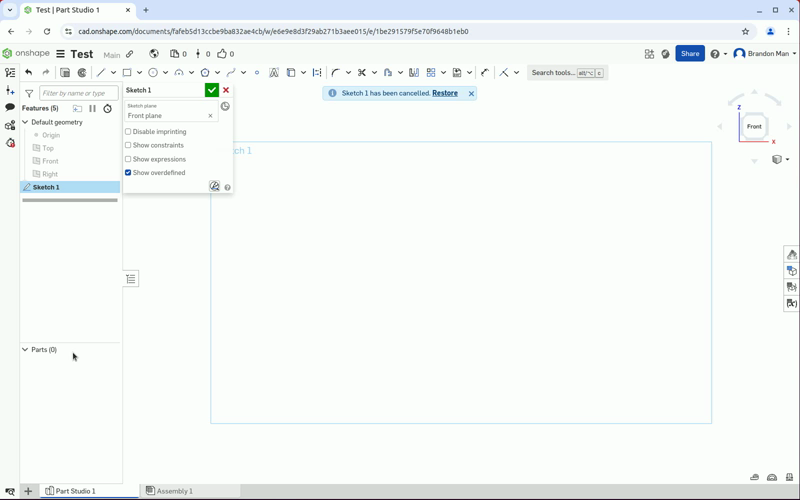
key(c)
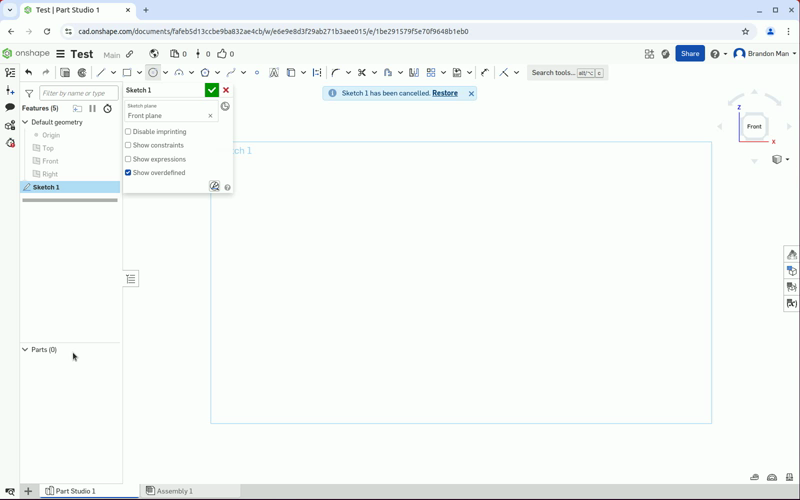
key_down(shift)
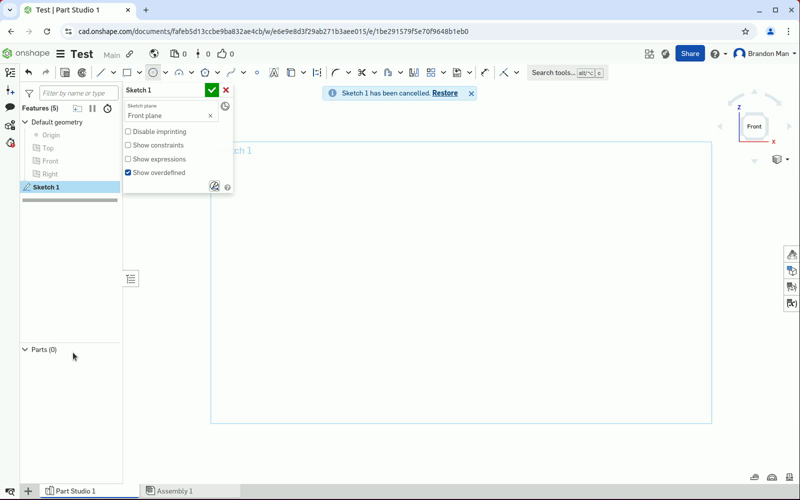
mouse_move(375, 282)
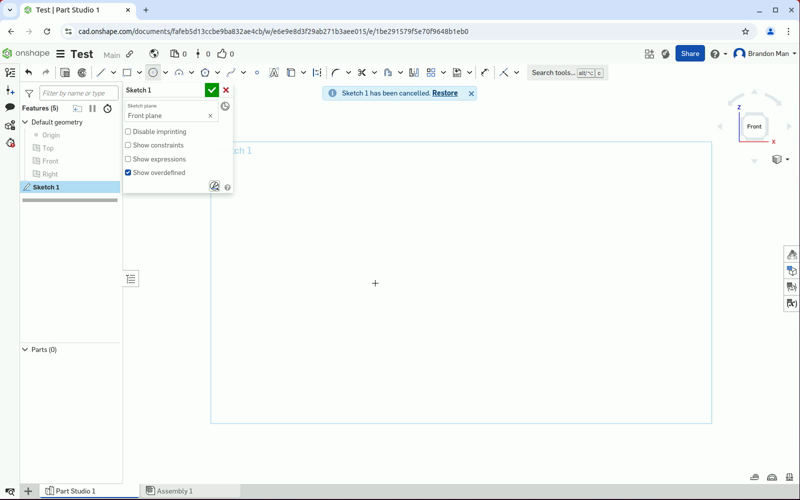
click(375, 282)
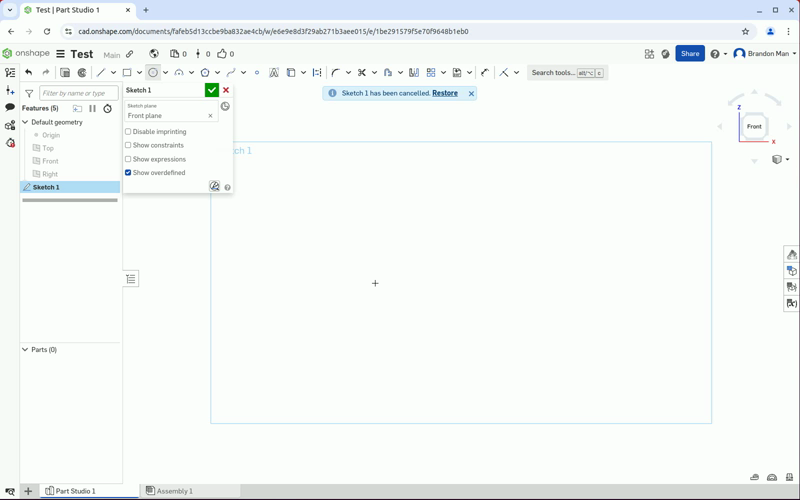
key_up(shift)
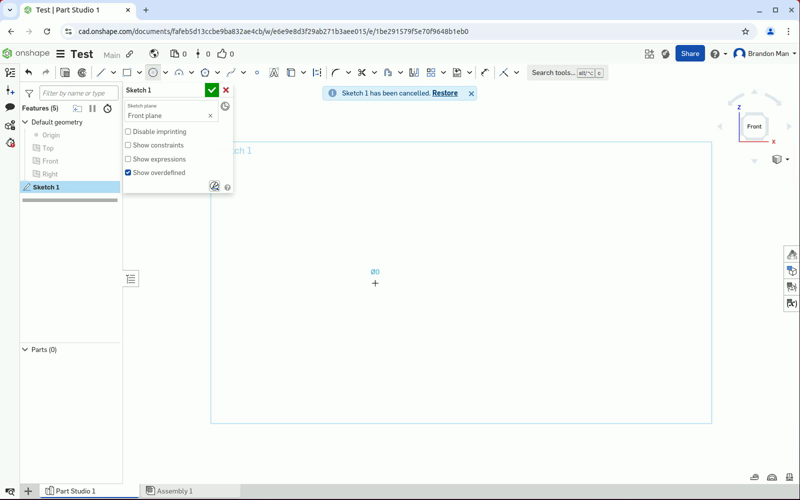
mouse_move(401, 282)
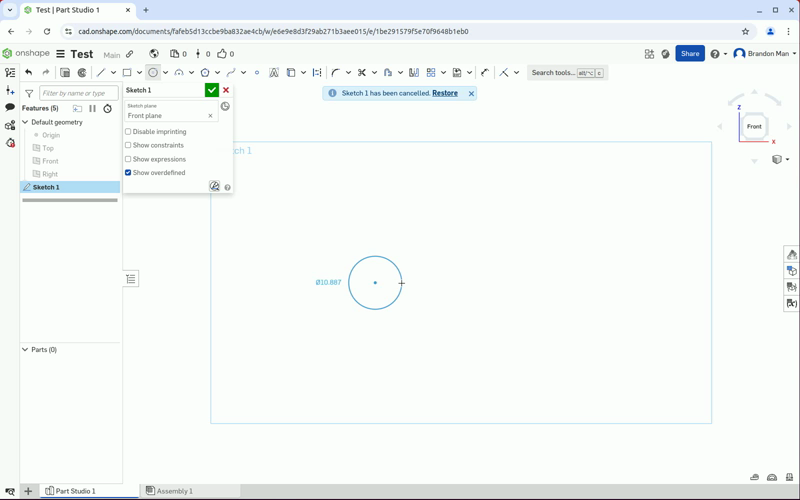
click(401, 282)
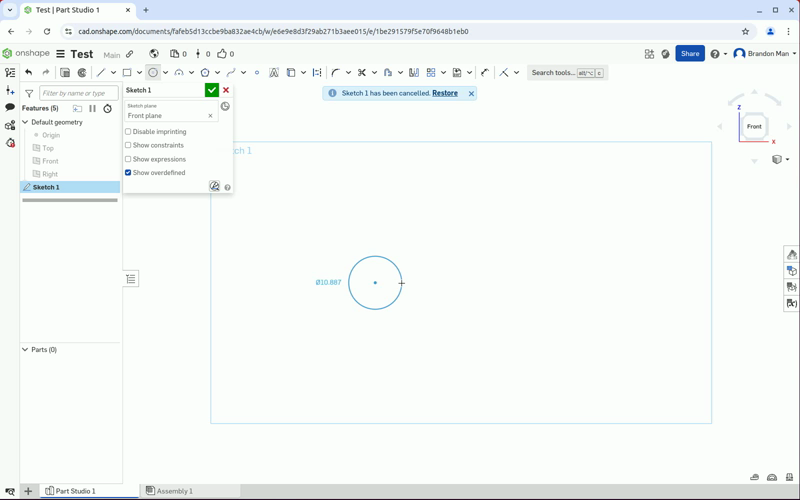
key(esc)
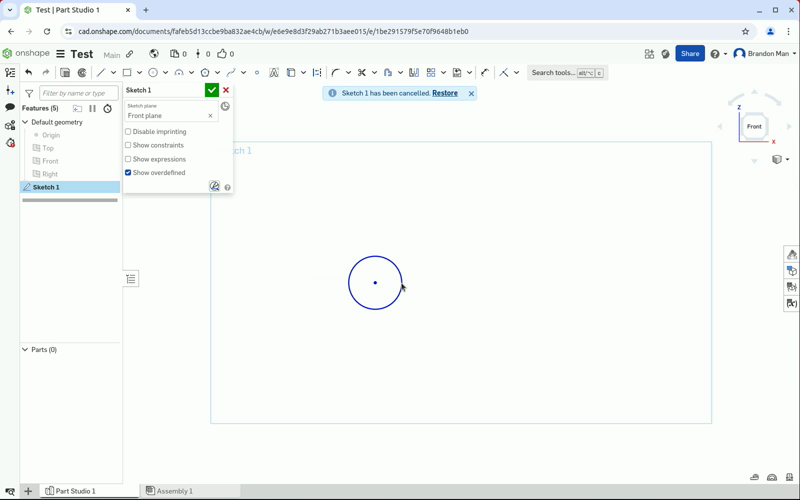
key(c)
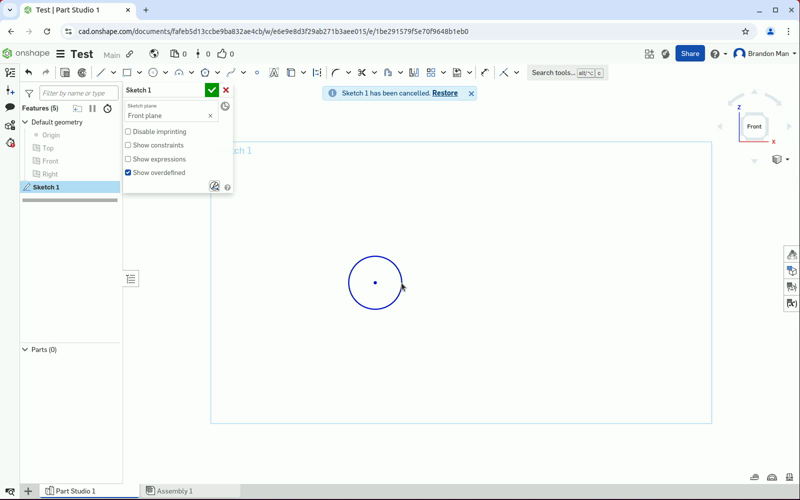
key_down(shift)
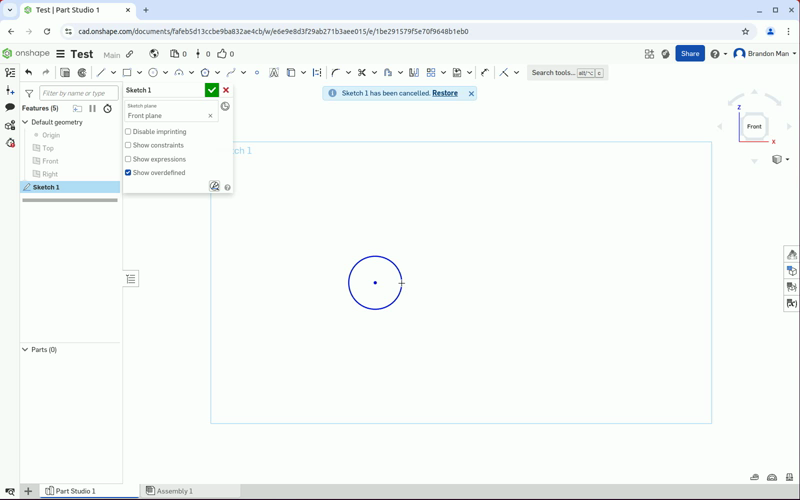
mouse_move(356, 282)
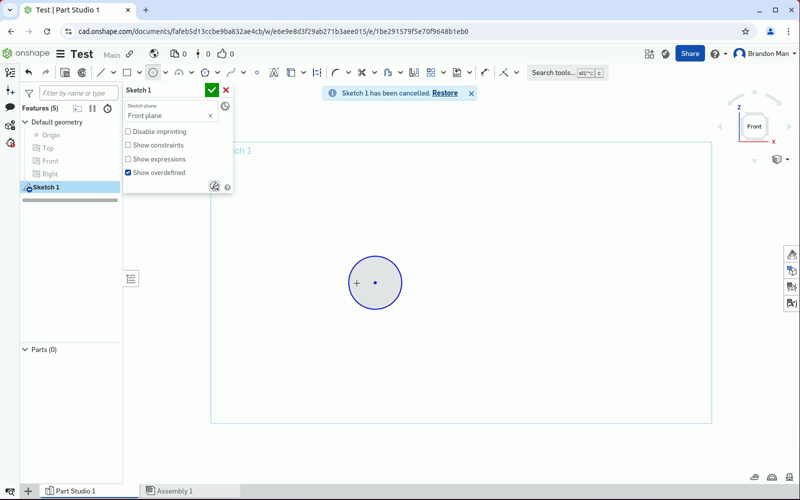
click(356, 282)
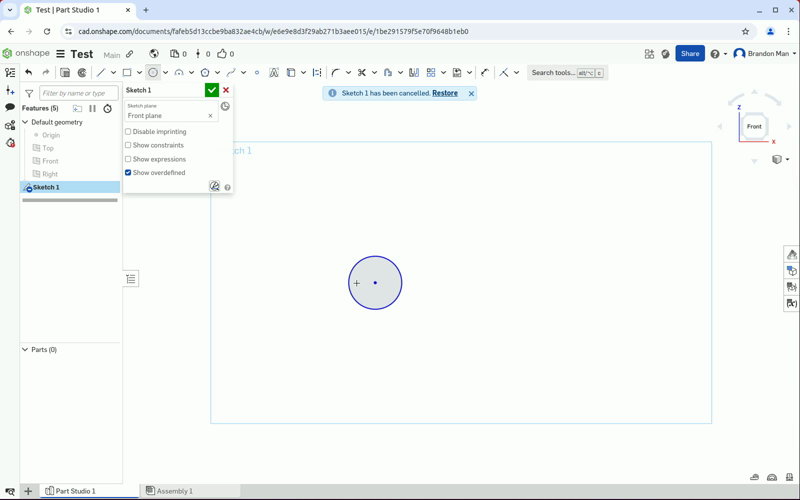
key_up(shift)
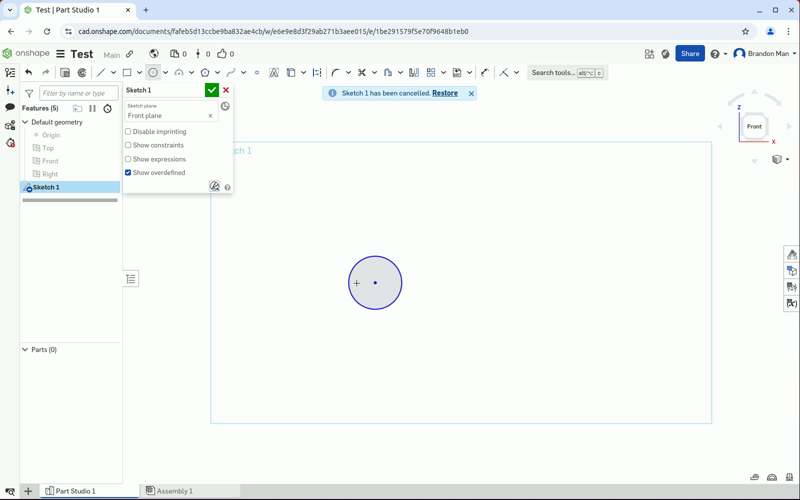
mouse_move(360, 282)
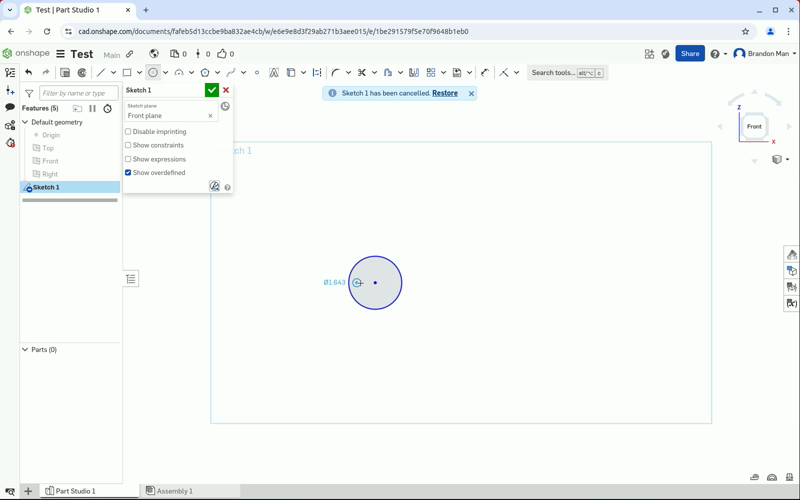
click(360, 282)
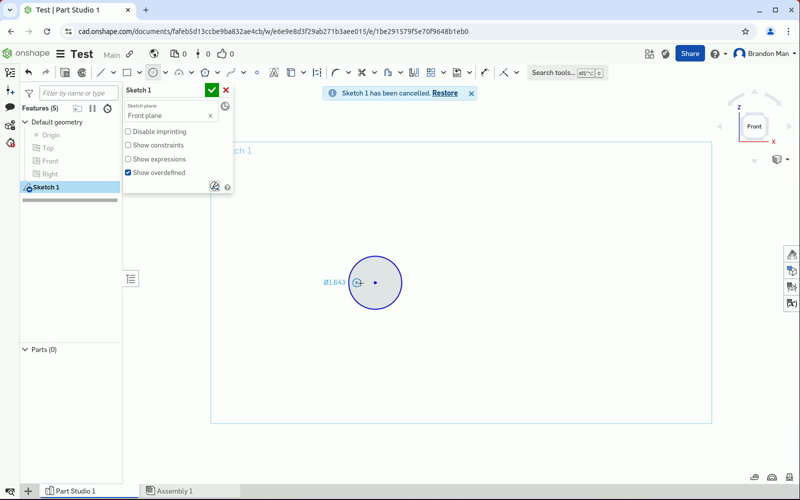
key(esc)
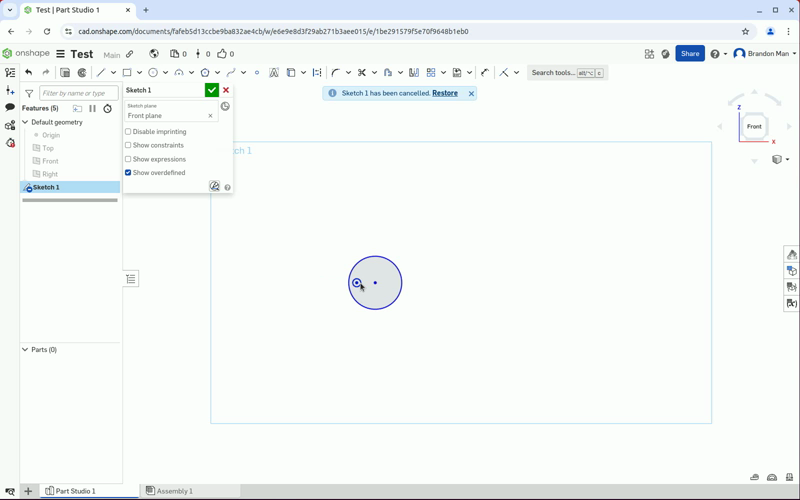
key(c)
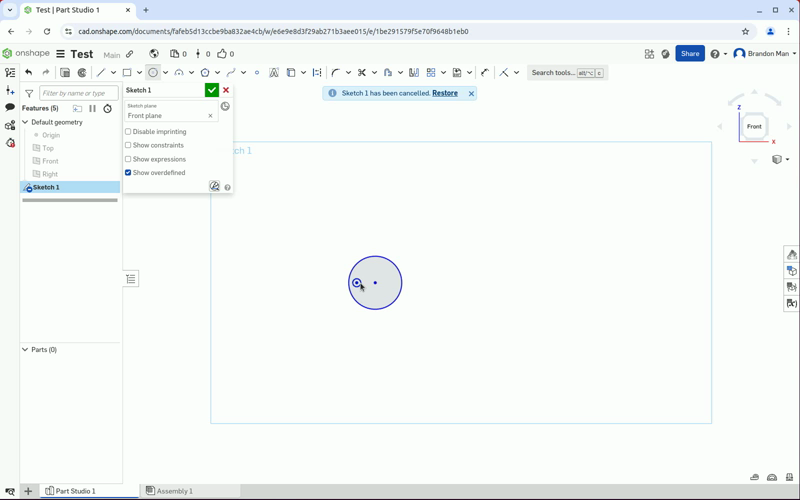
key_down(shift)
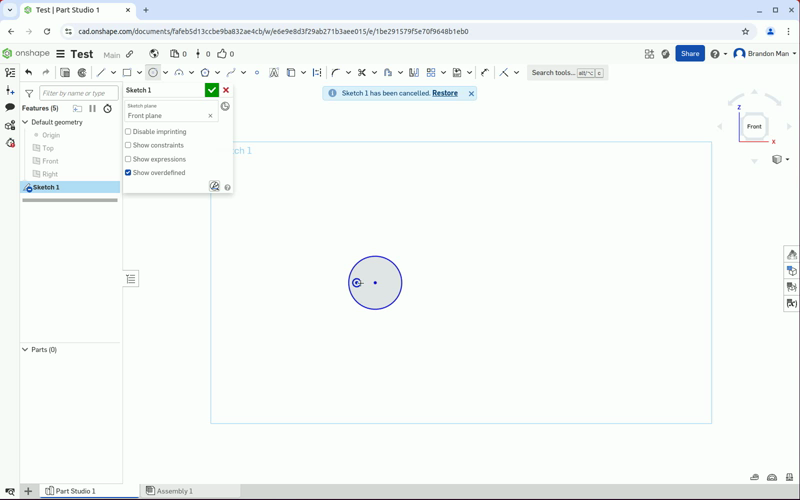
mouse_move(375, 282)
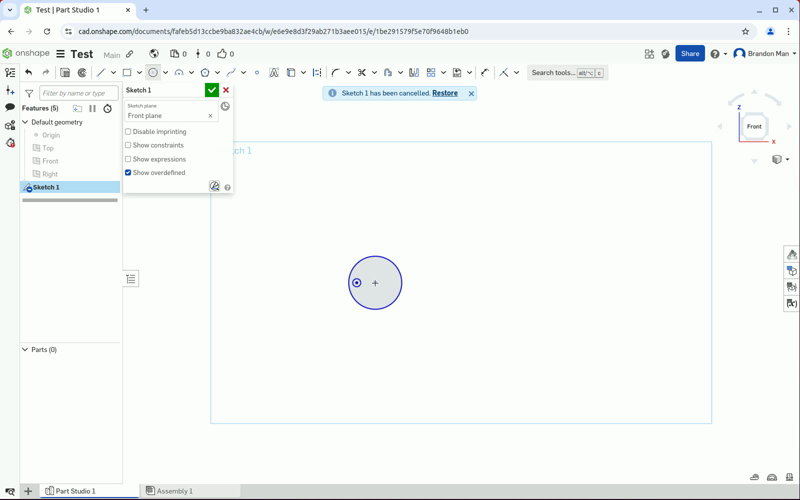
click(375, 282)
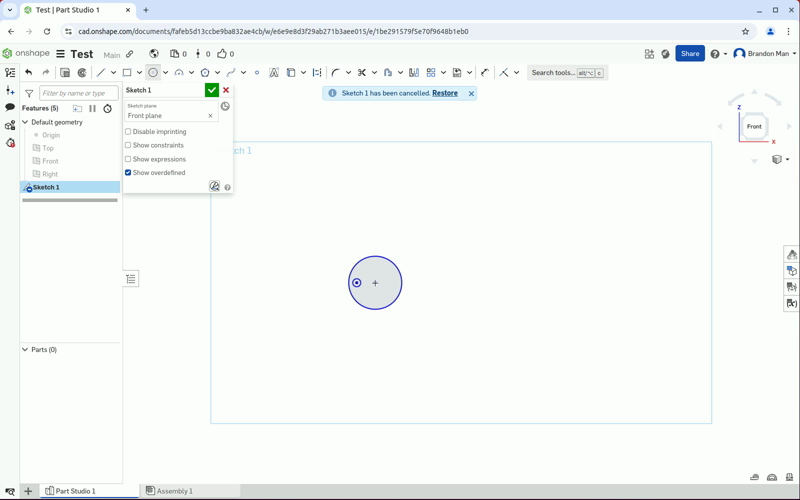
key_up(shift)
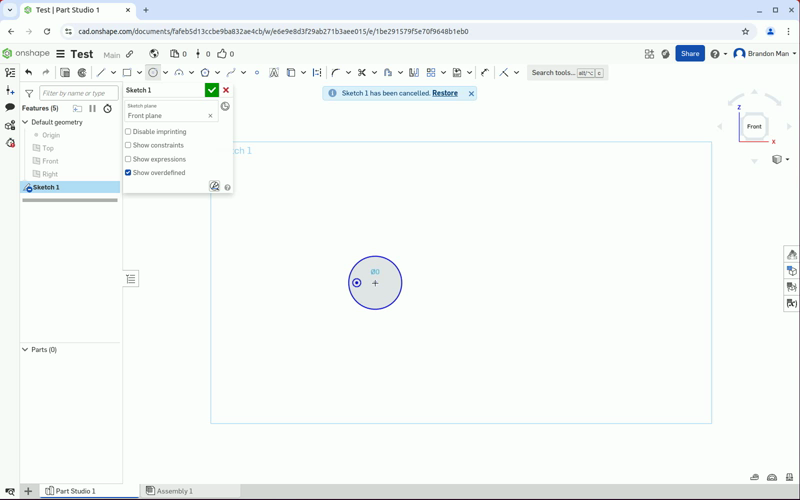
mouse_move(385, 282)
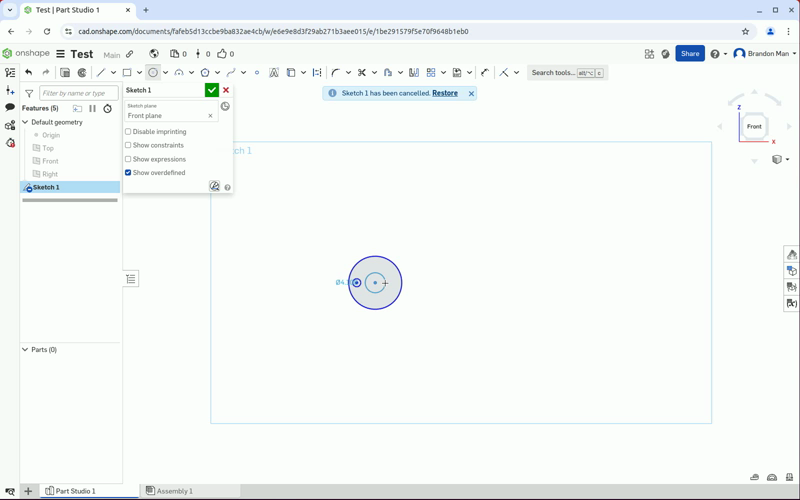
click(385, 282)
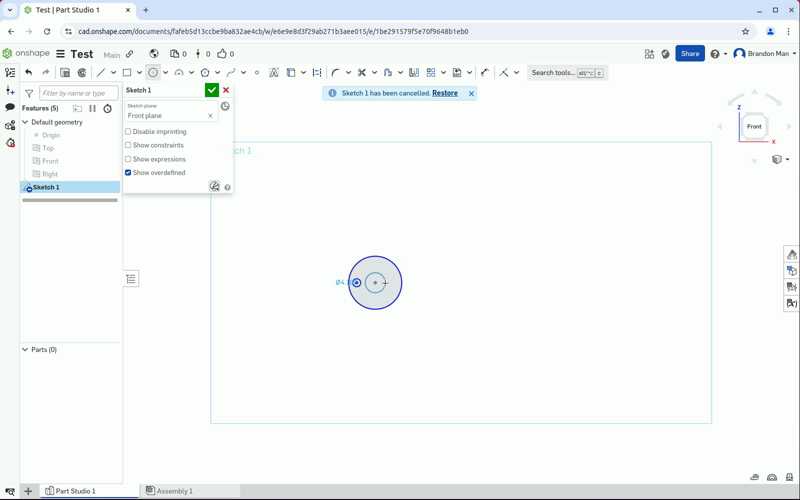
key(esc)
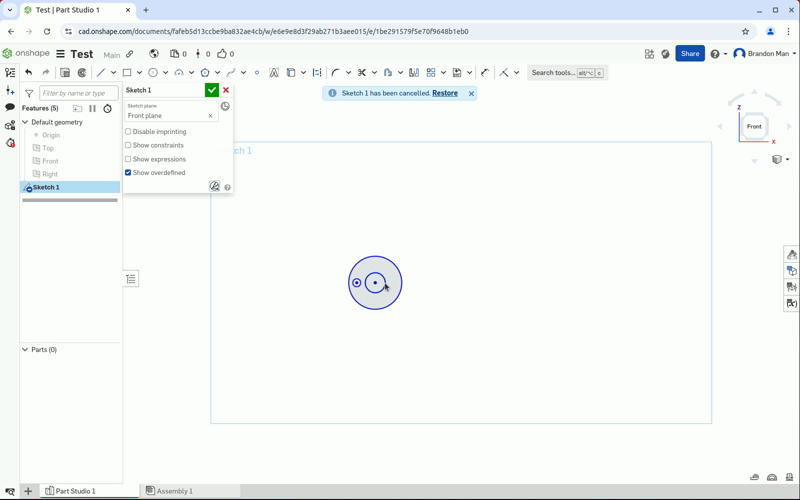
key(c)
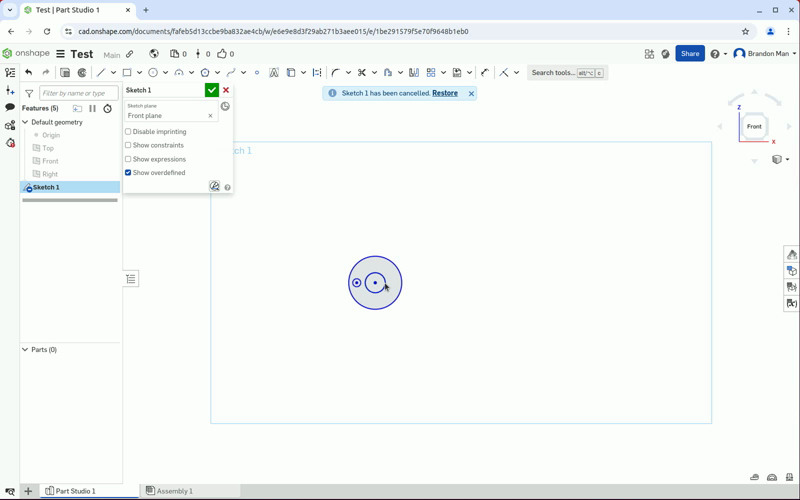
key_down(shift)
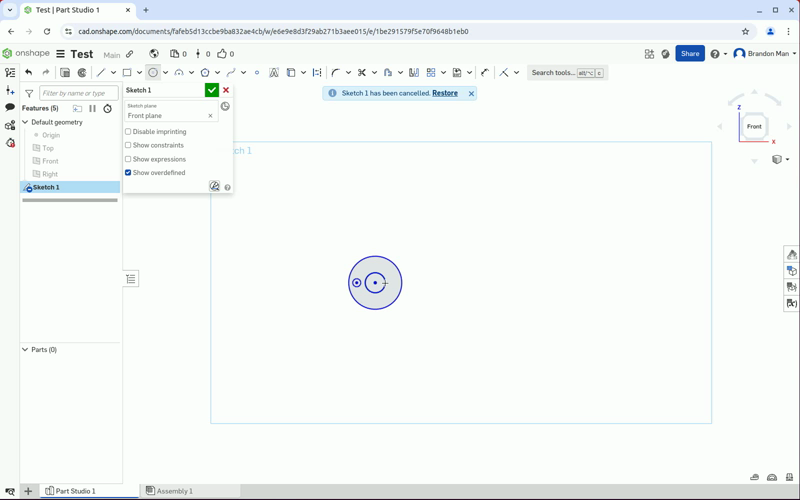
mouse_move(375, 300)
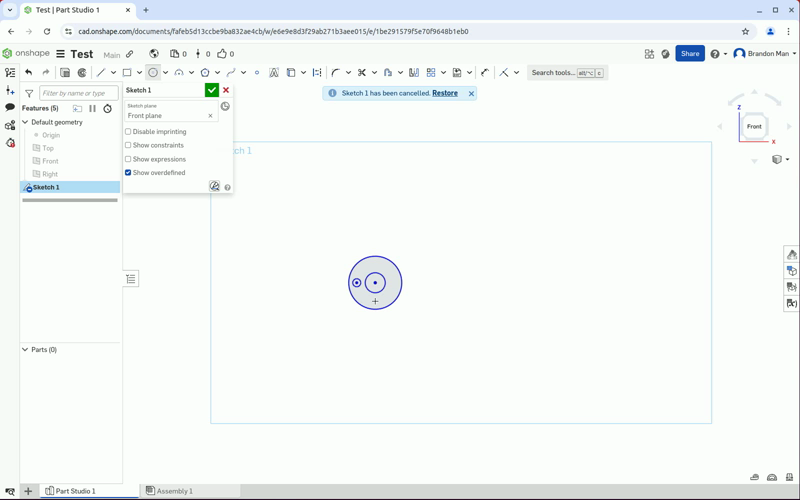
click(375, 300)
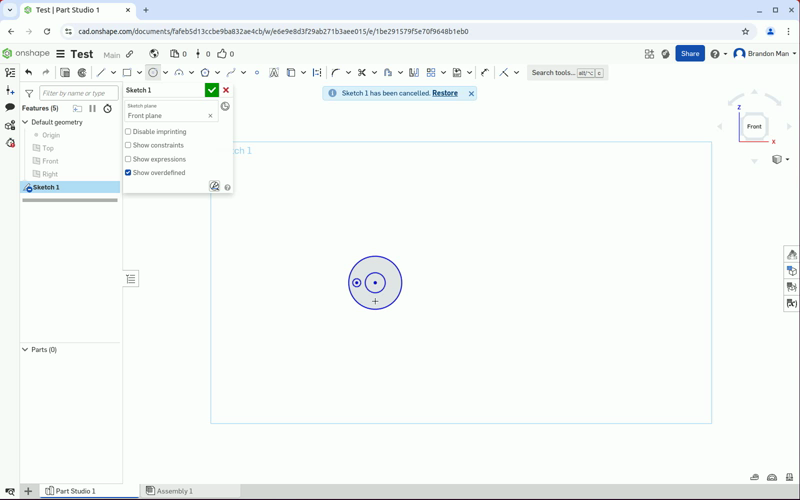
key_up(shift)
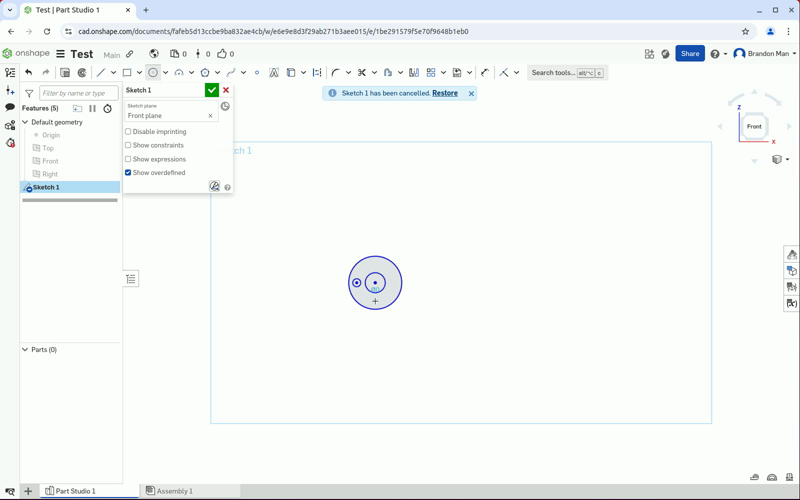
mouse_move(379, 300)
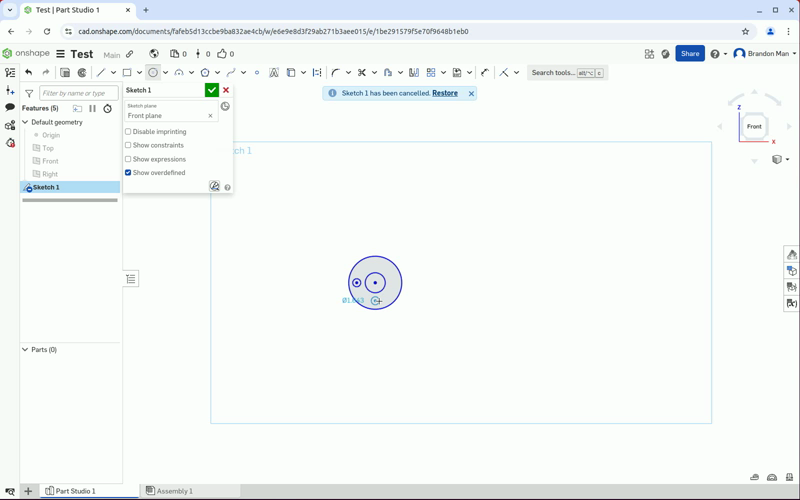
click(379, 300)
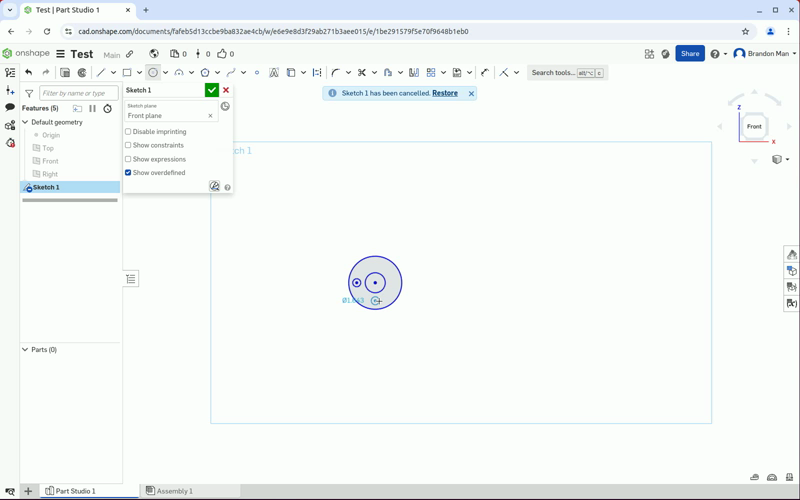
key(esc)
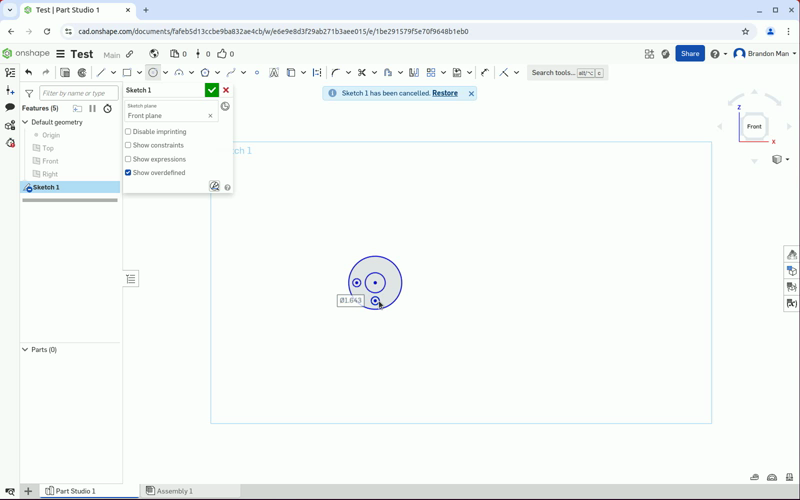
key(c)
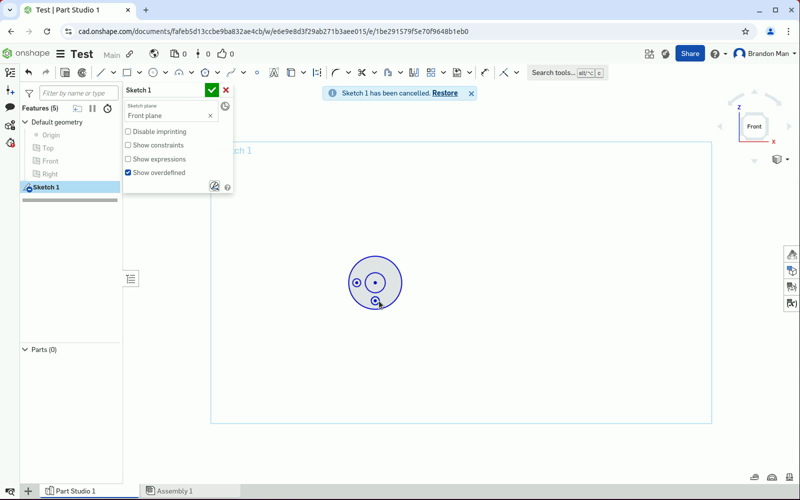
key_down(shift)
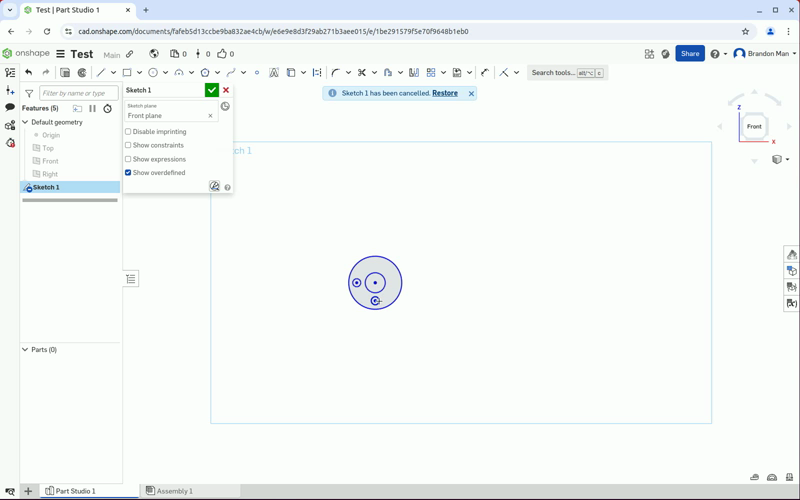
mouse_move(375, 264)
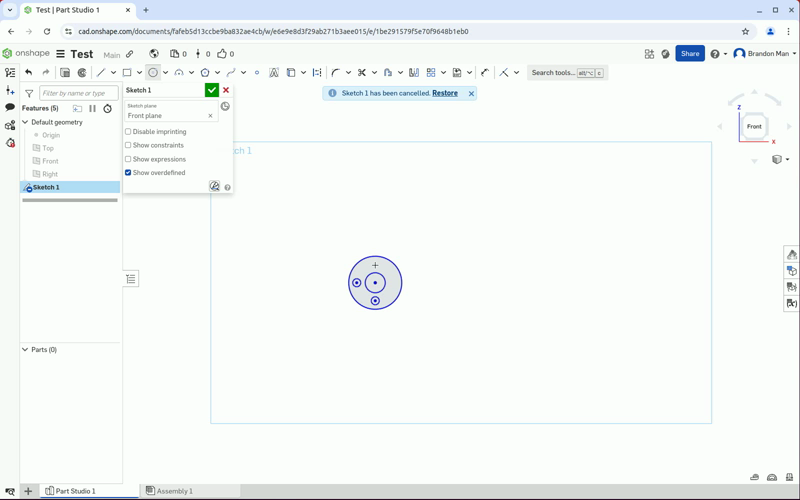
click(375, 264)
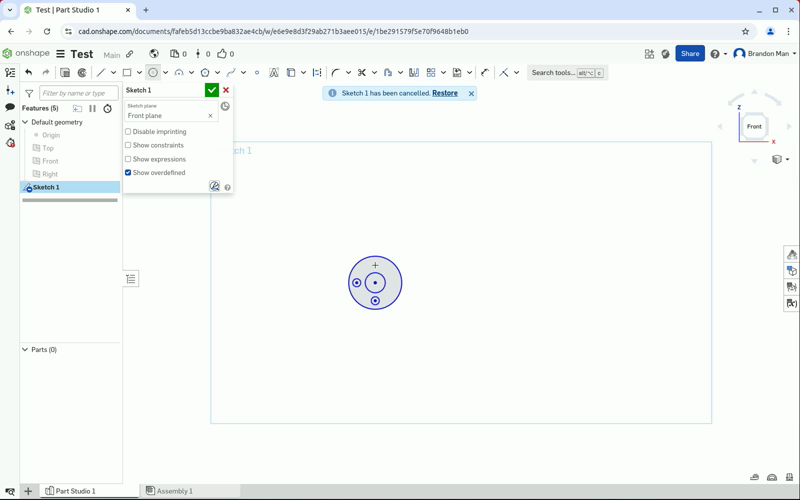
key_up(shift)
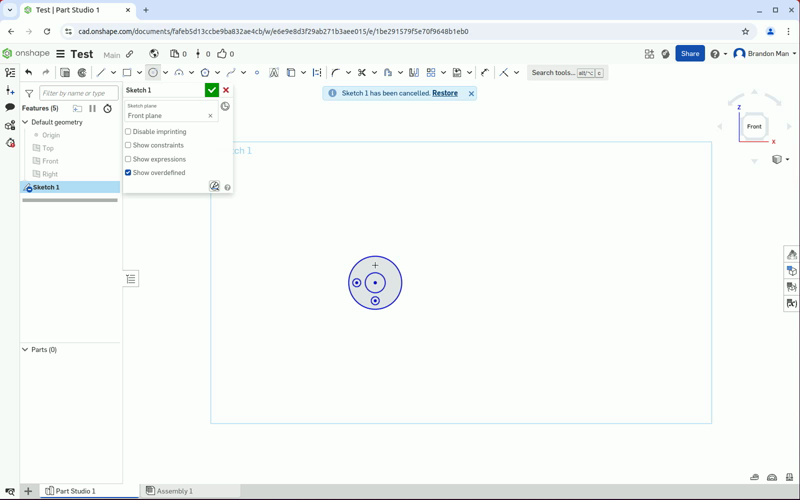
mouse_move(379, 264)
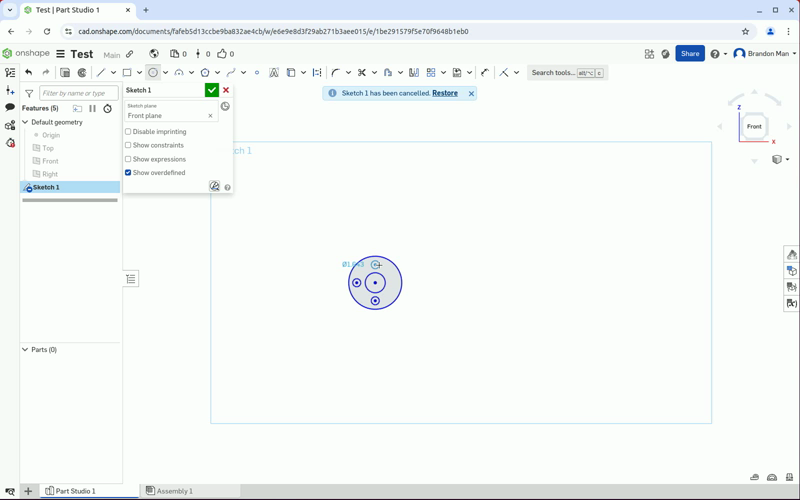
click(379, 264)
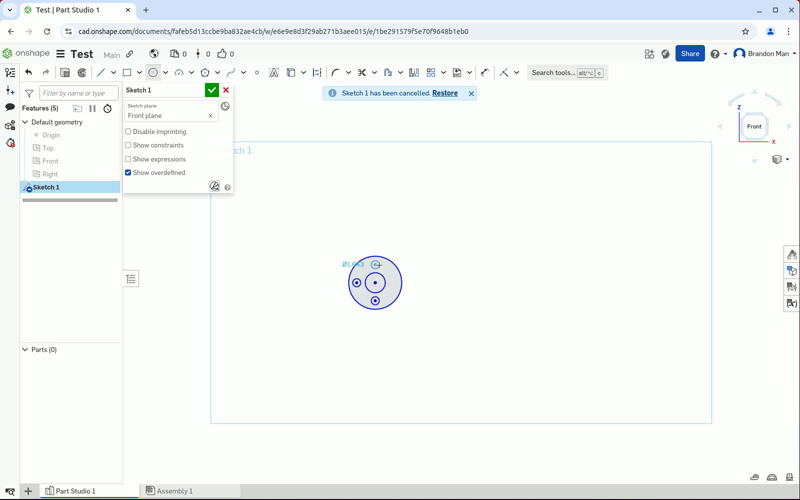
key(esc)
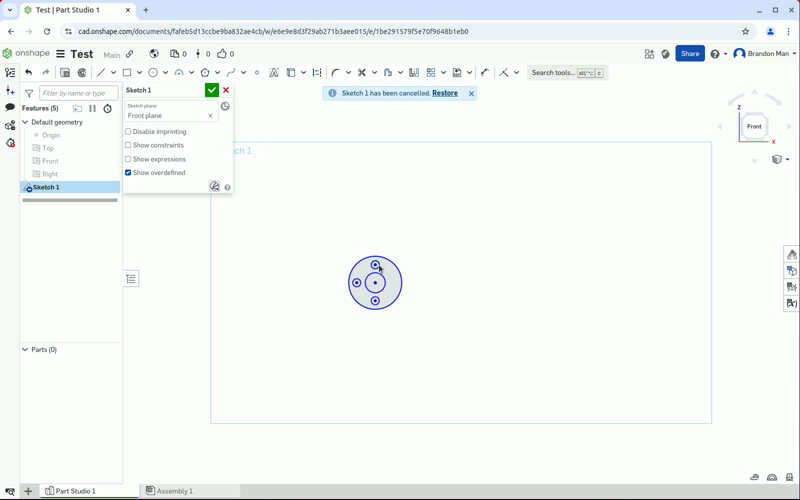
key(c)
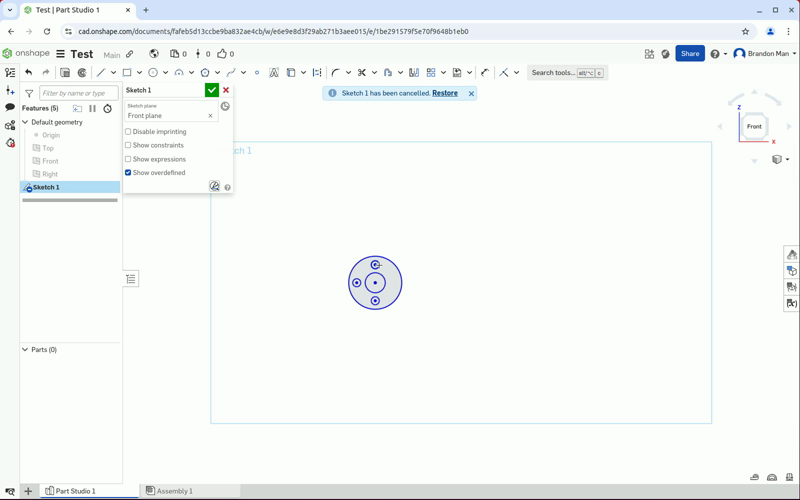
key_down(shift)
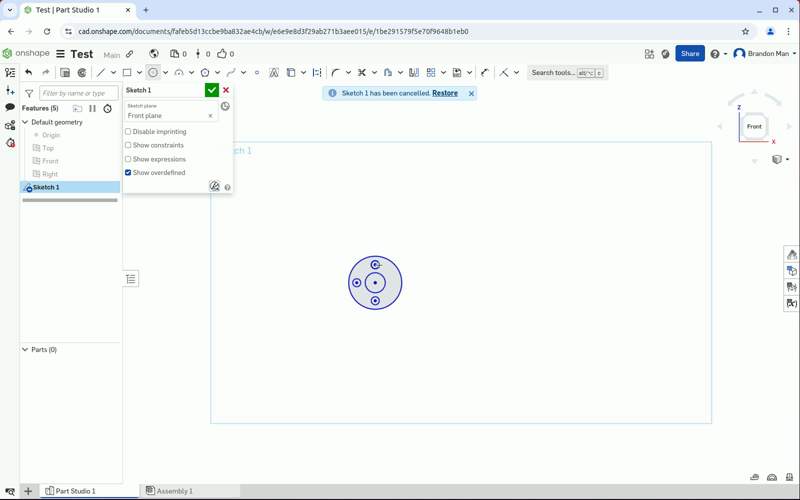
mouse_move(393, 282)
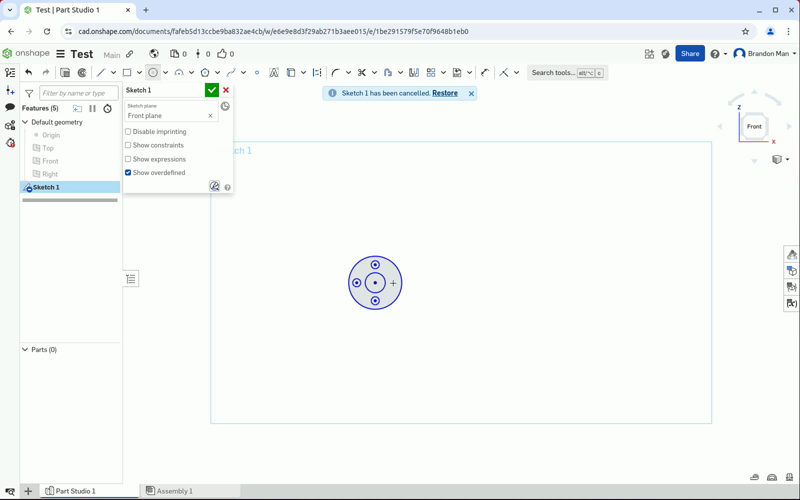
click(393, 282)
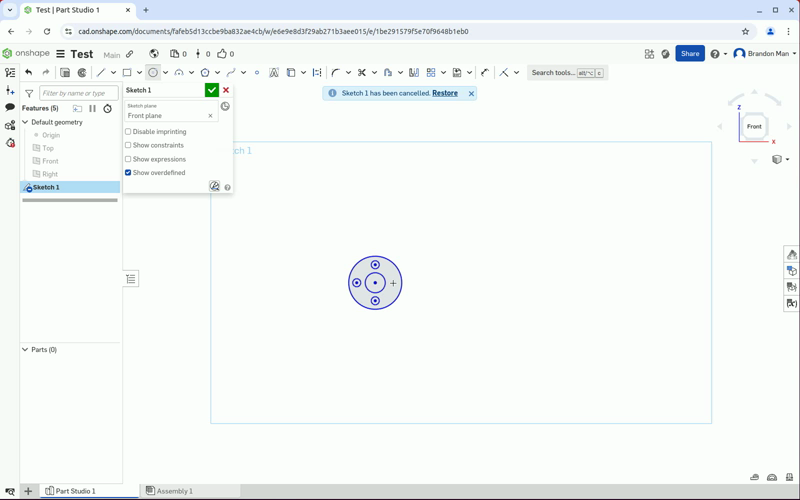
key_up(shift)
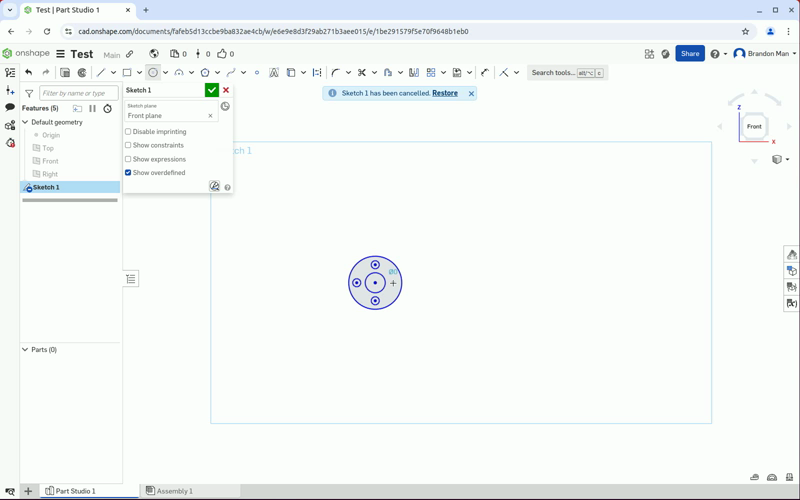
mouse_move(397, 282)
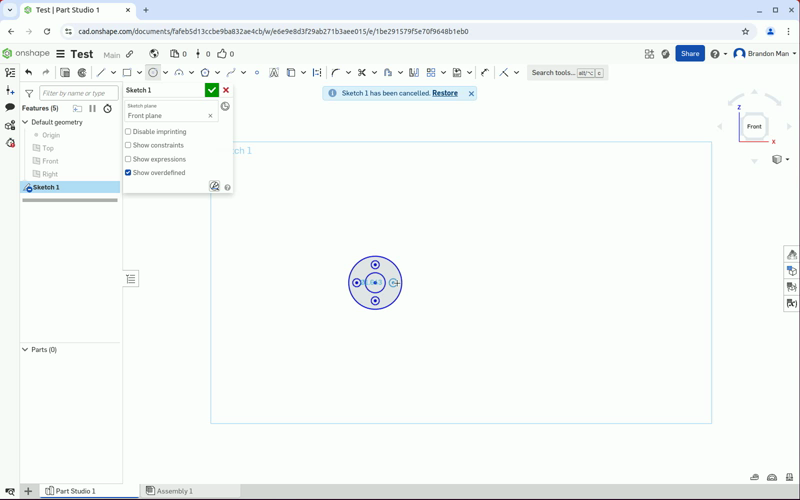
click(397, 282)
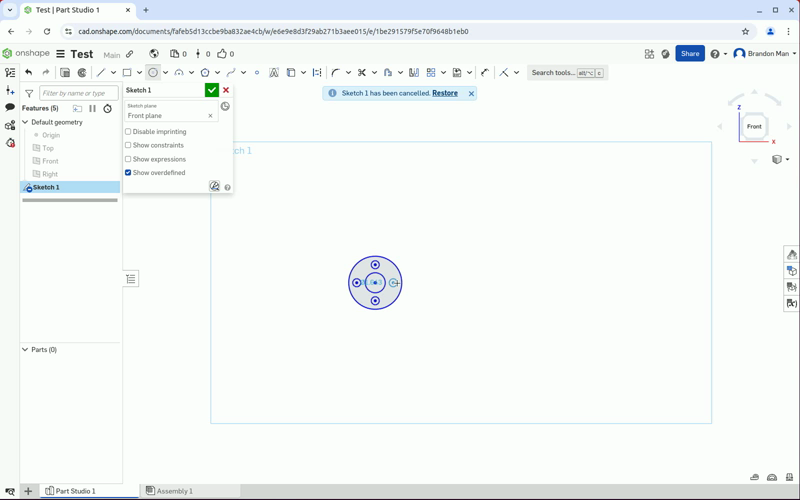
key(esc)
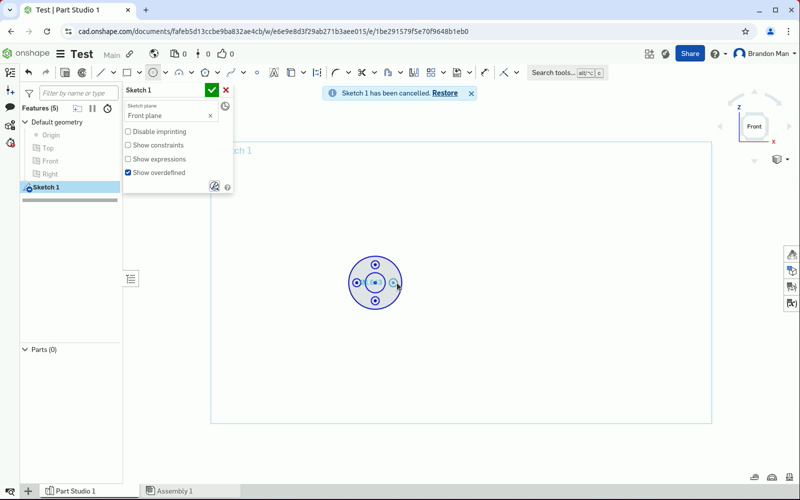
mouse_move(366, 301)
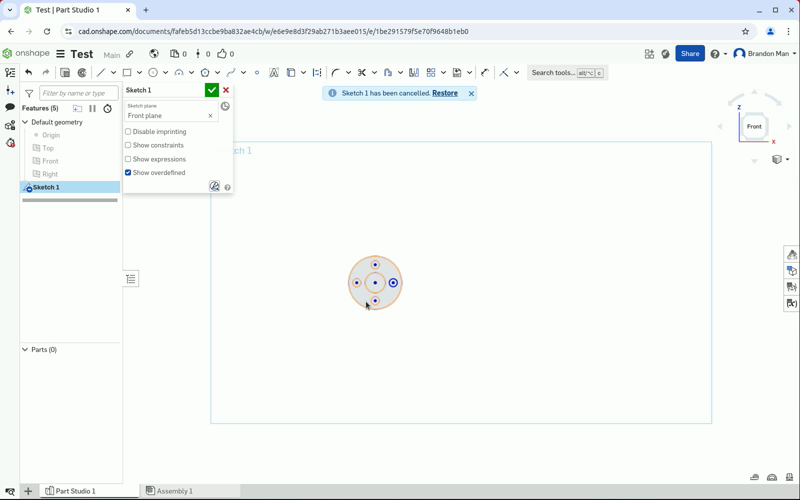
scroll(6)
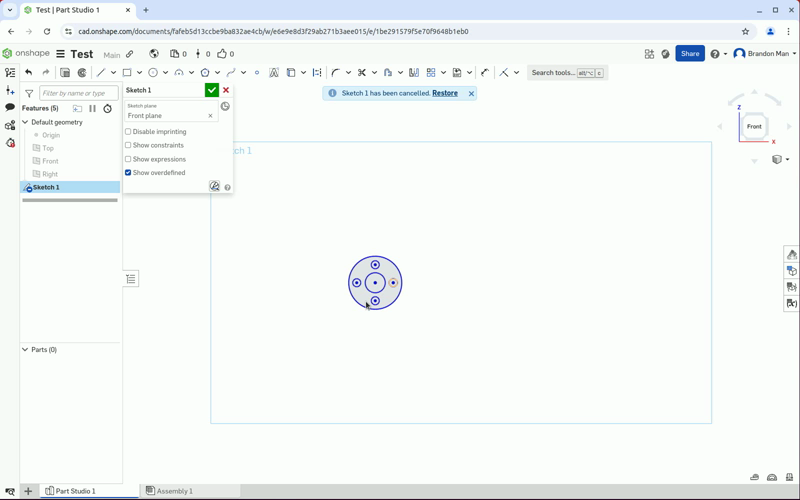
scroll(6)
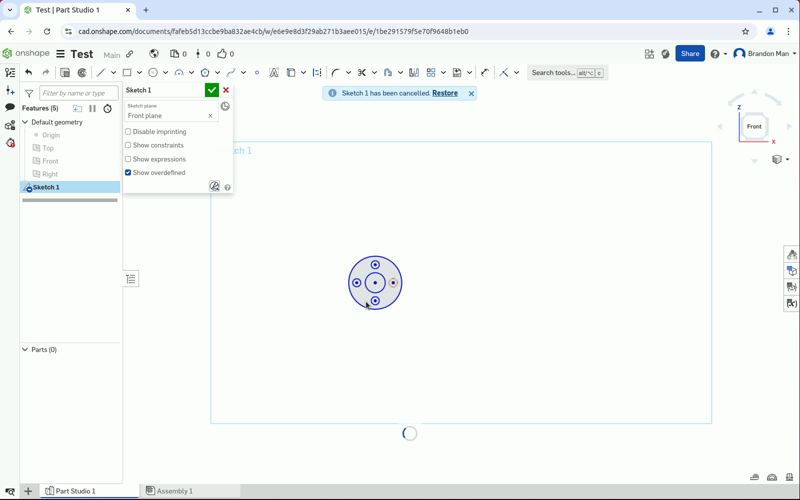
scroll(6)
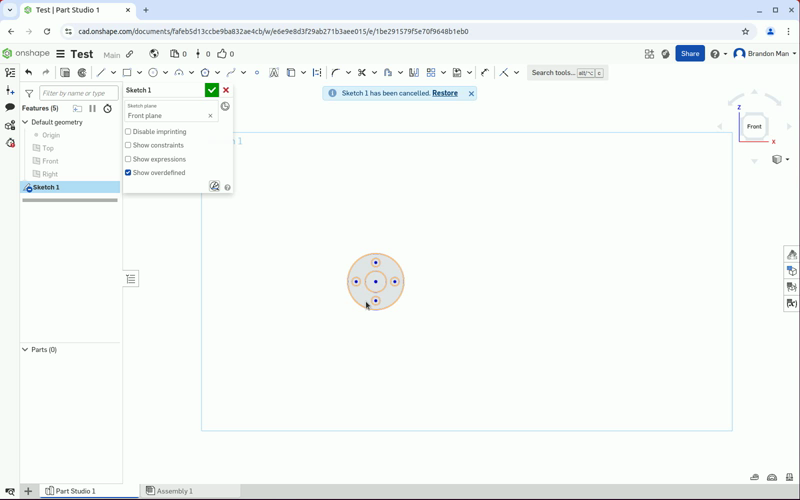
scroll(6)
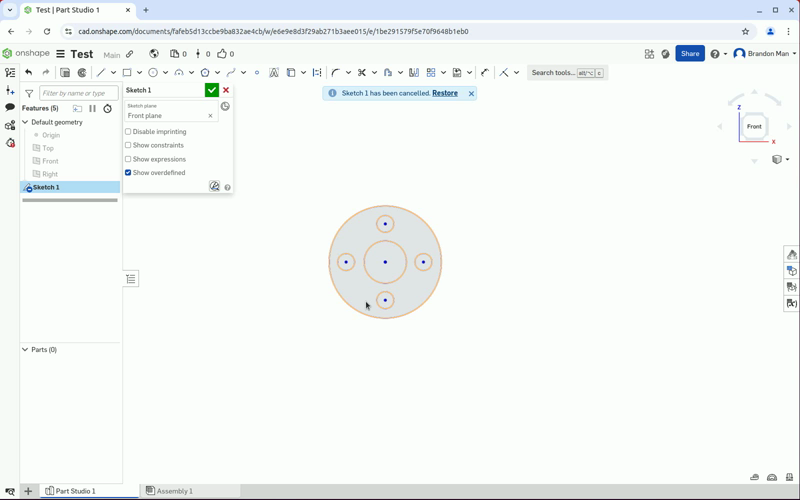
scroll(6)
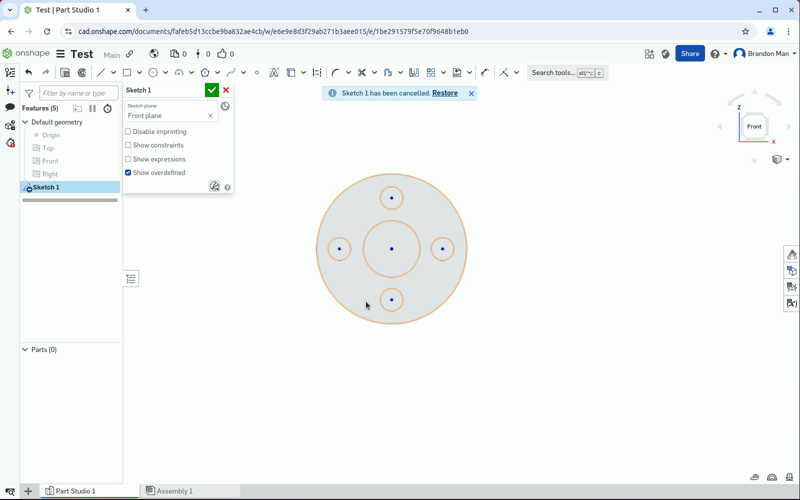
scroll(6)
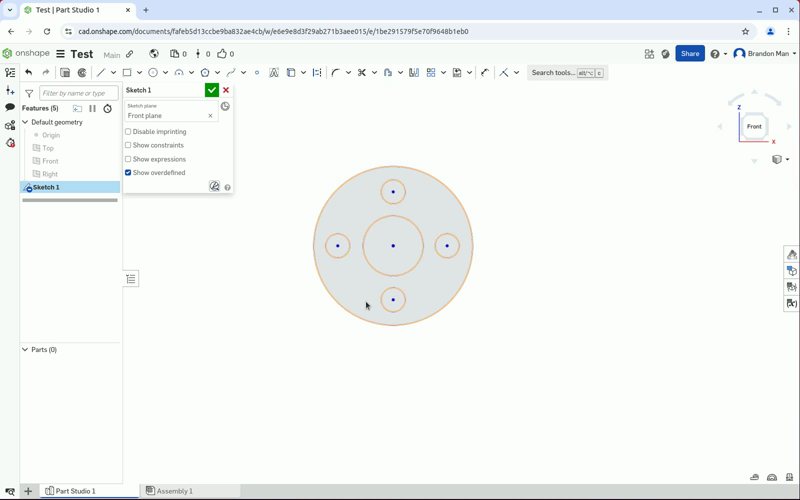
scroll(6)
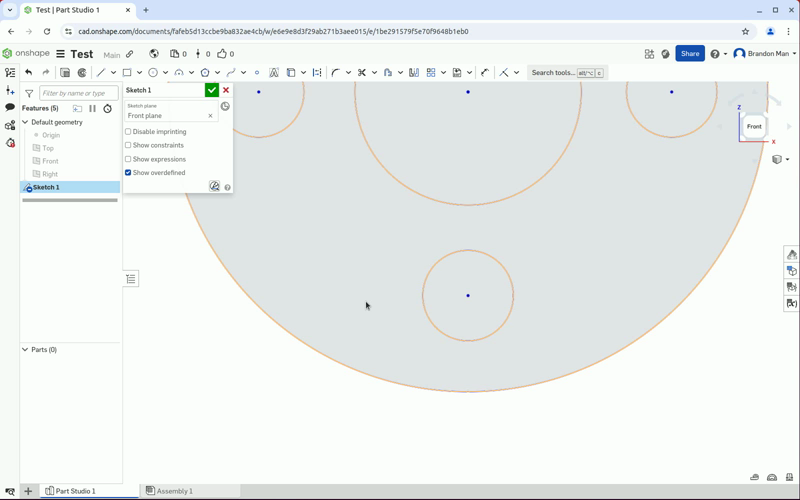
click(366, 301)
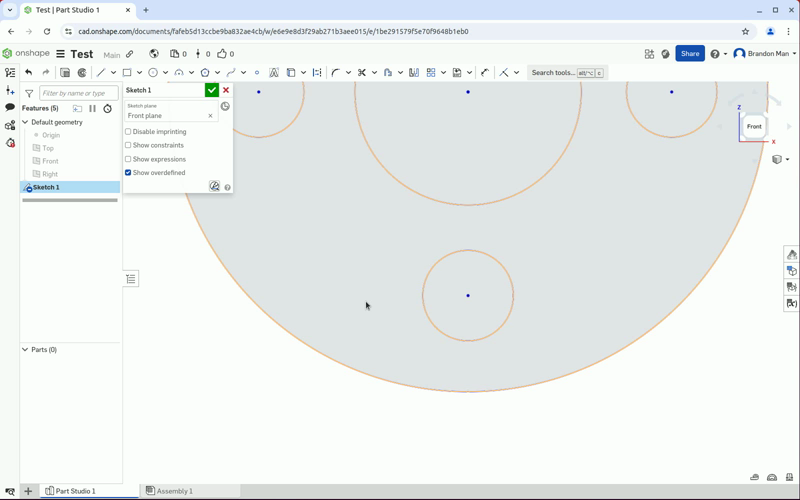
scroll(-6)
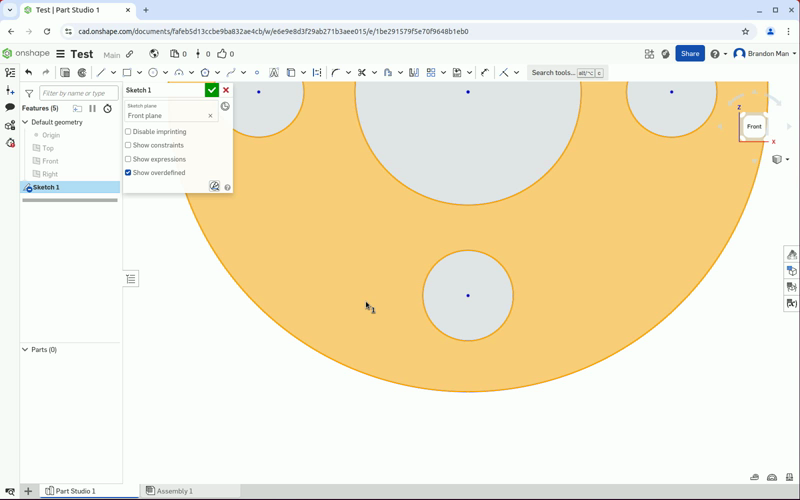
scroll(-6)
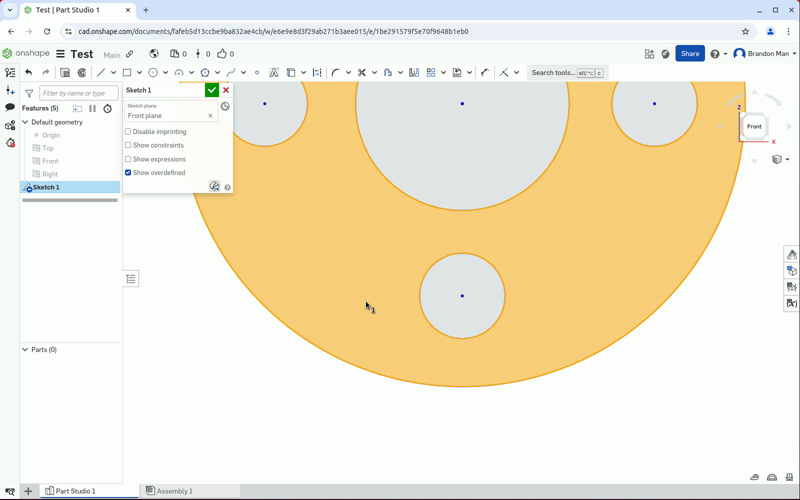
scroll(-6)
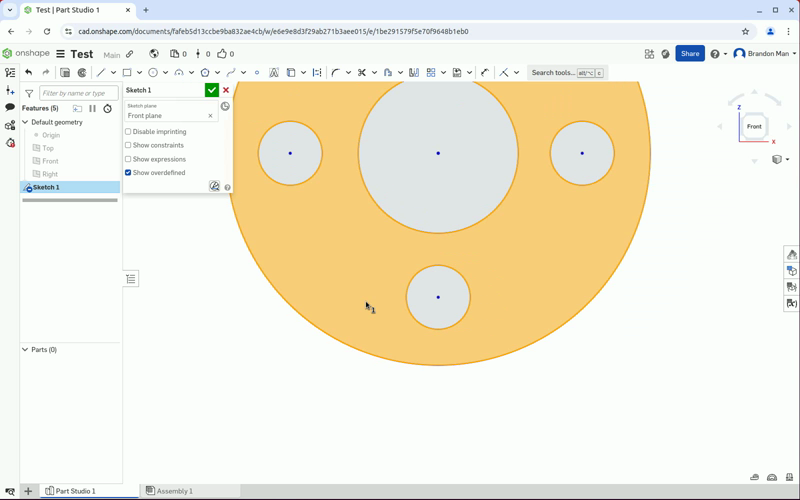
scroll(-6)
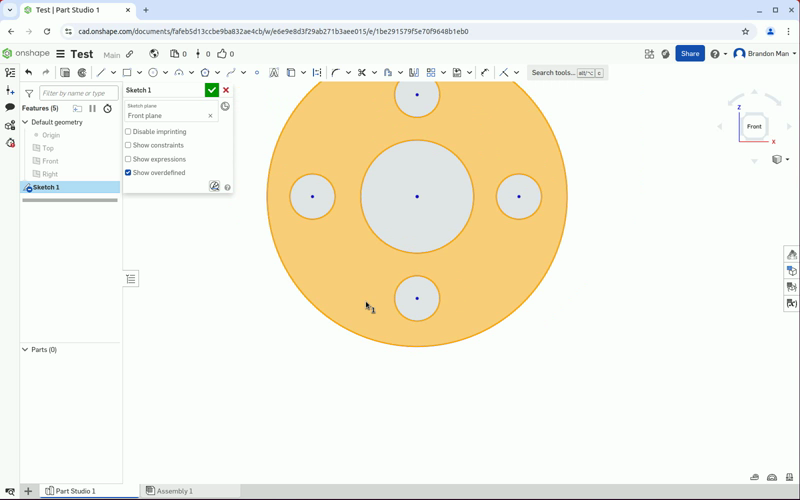
scroll(-6)
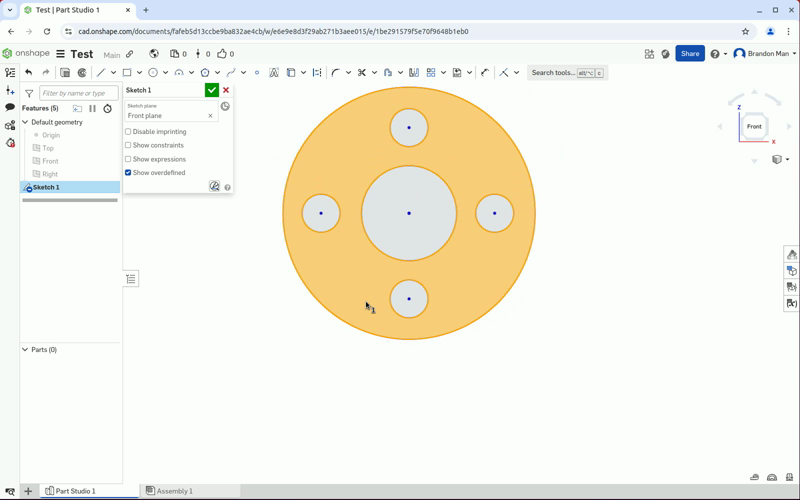
scroll(-6)
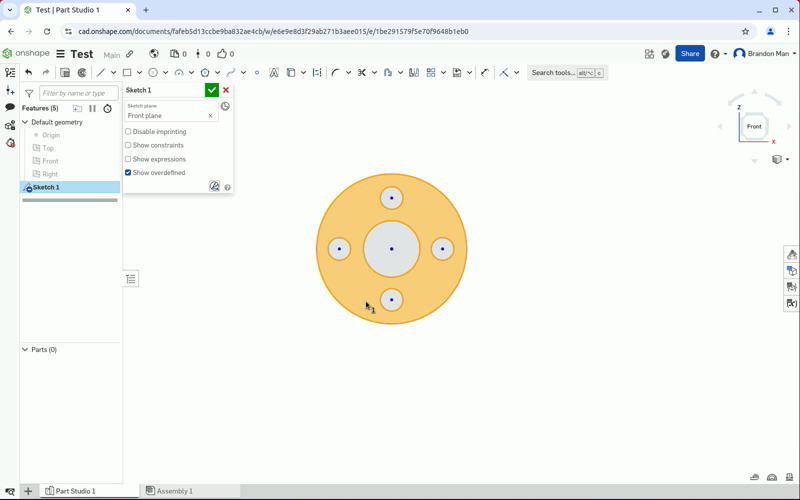
scroll(-6)
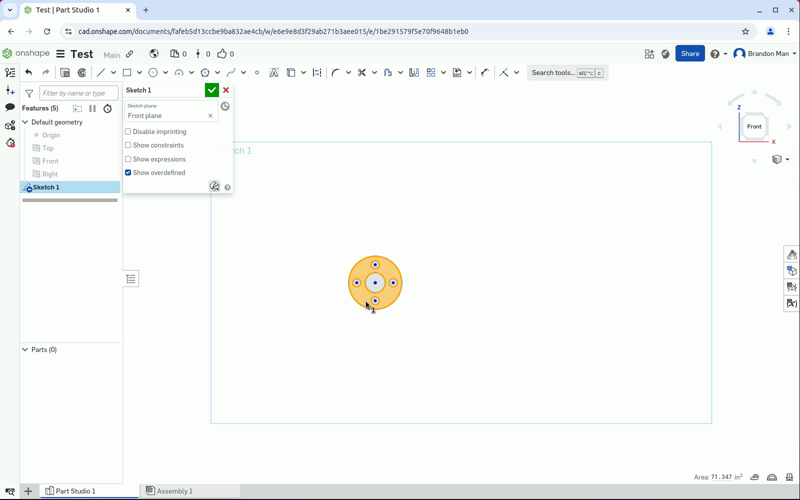
mouse_move(73, 352)
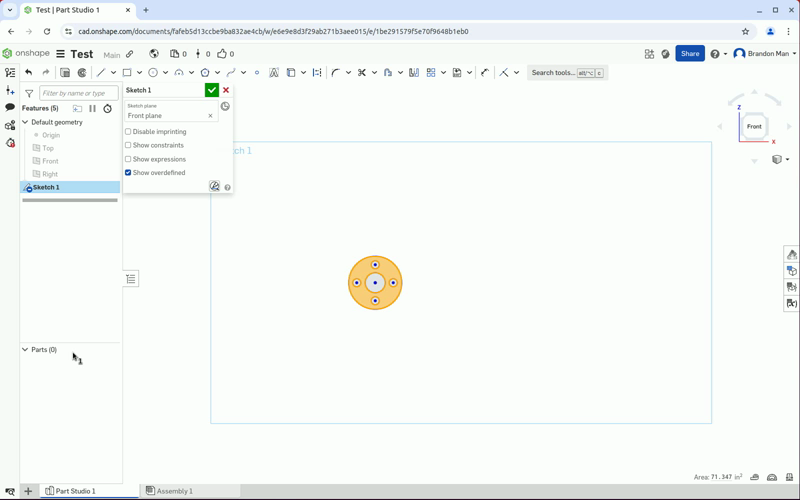
key(shift+y)
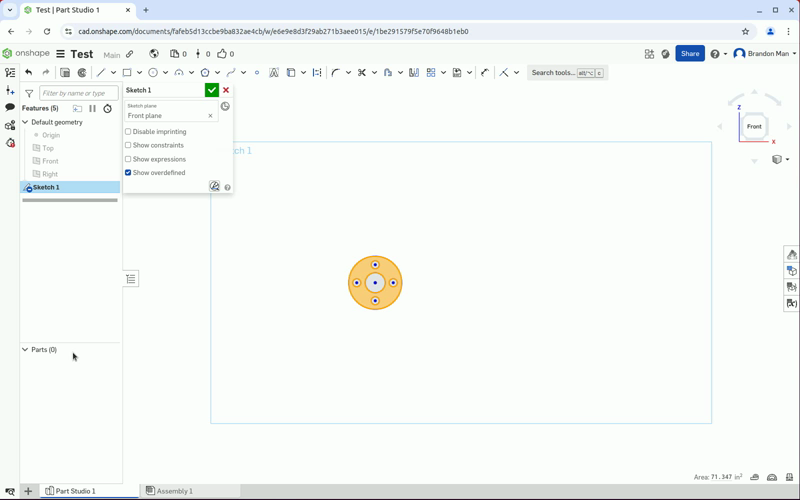
key(shift+e)
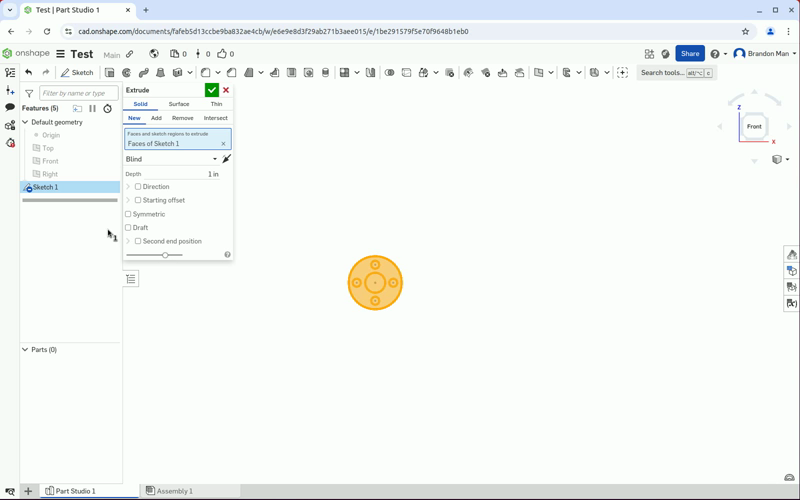
mouse_move(143, 106)
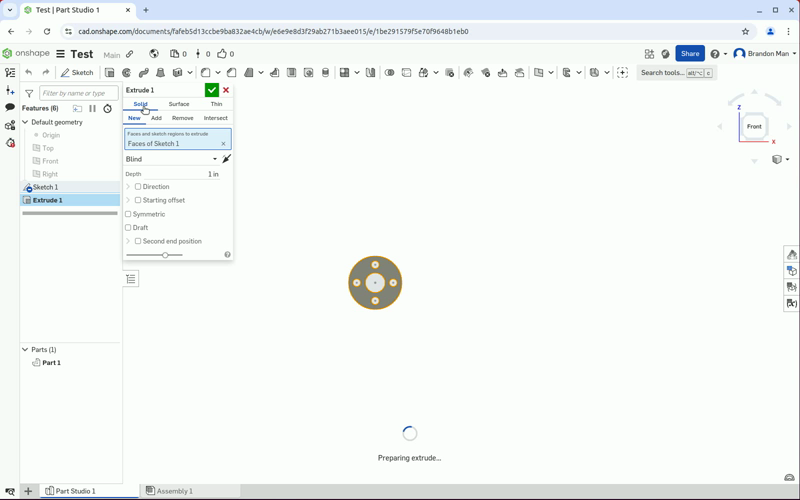
click(143, 106)
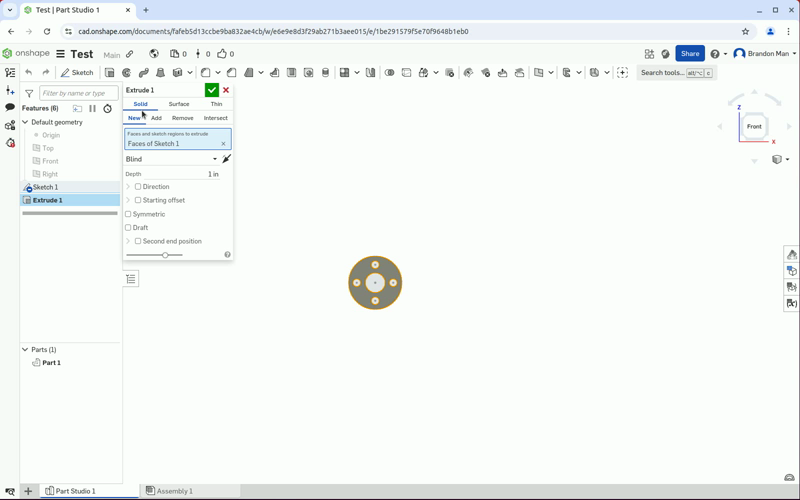
mouse_move(137, 120)
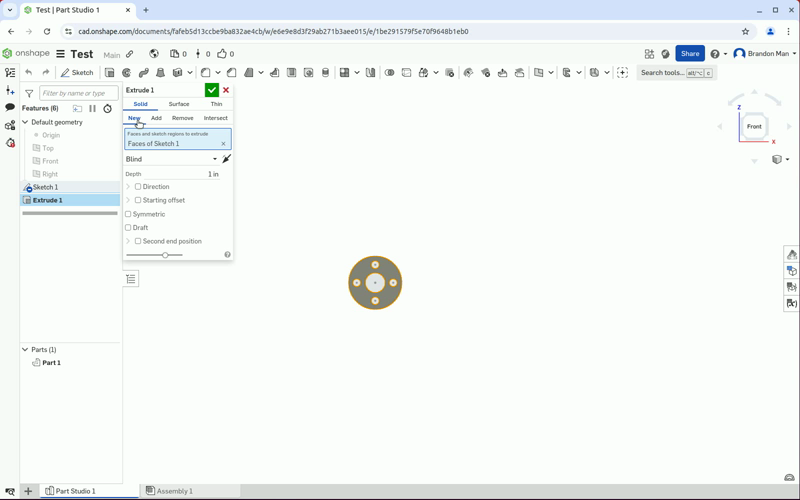
click(137, 120)
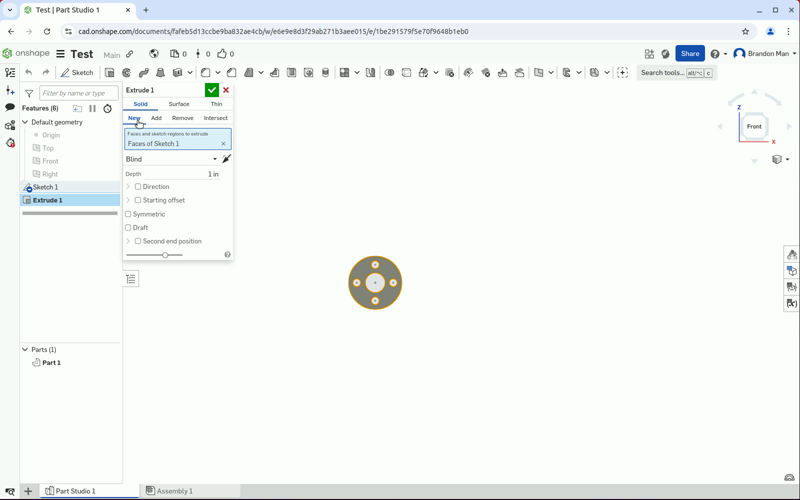
key(tab, 4)
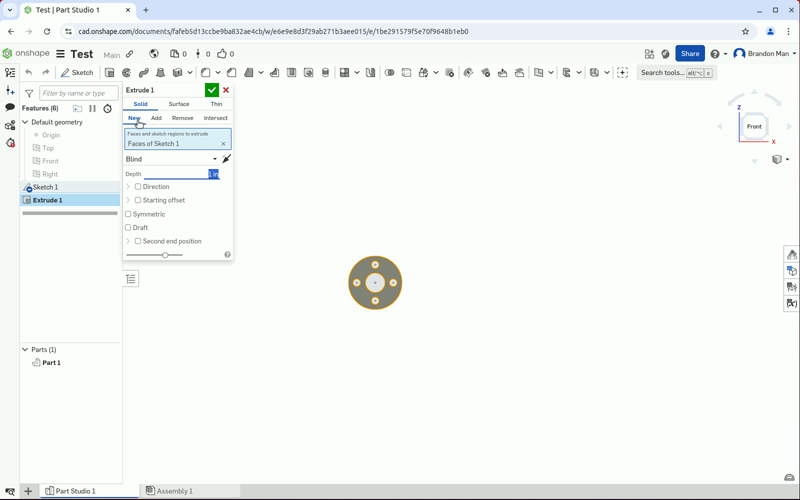
text(1.926)
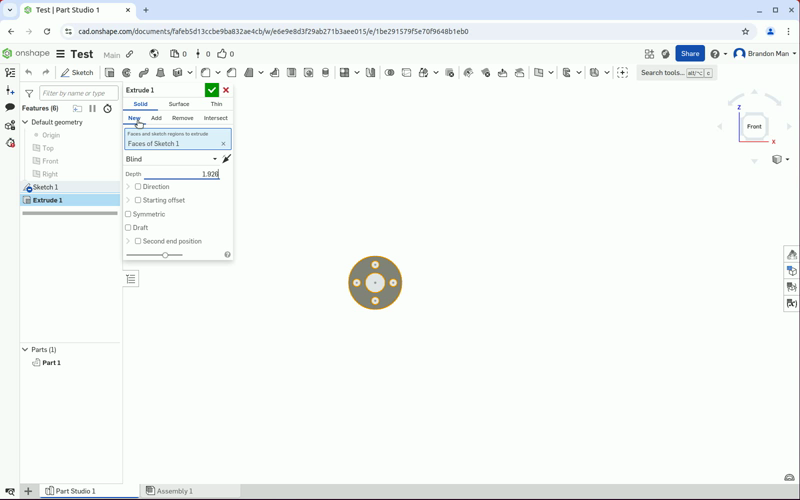
key(tab, 3)
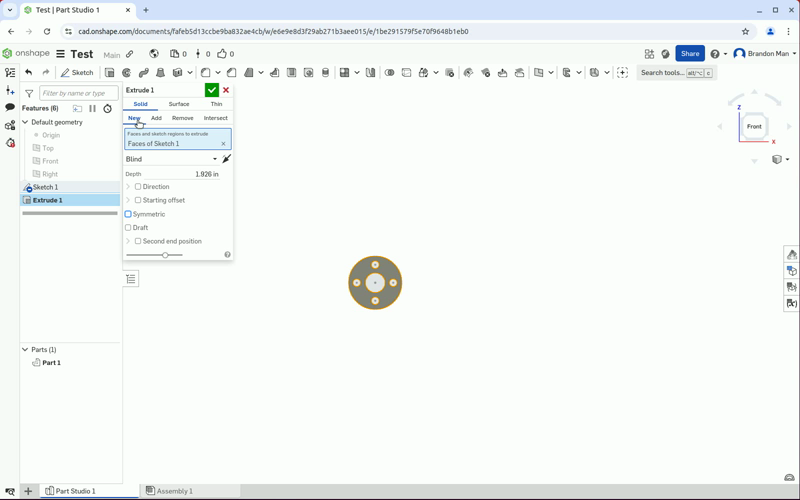
key(space)
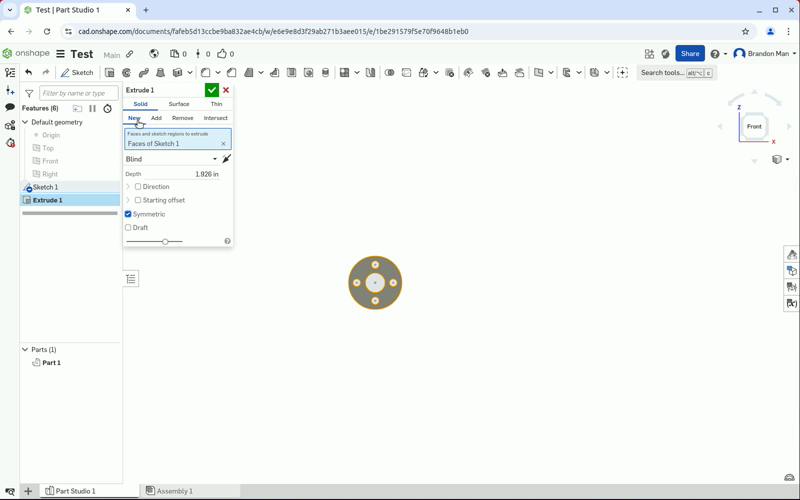
key(enter)
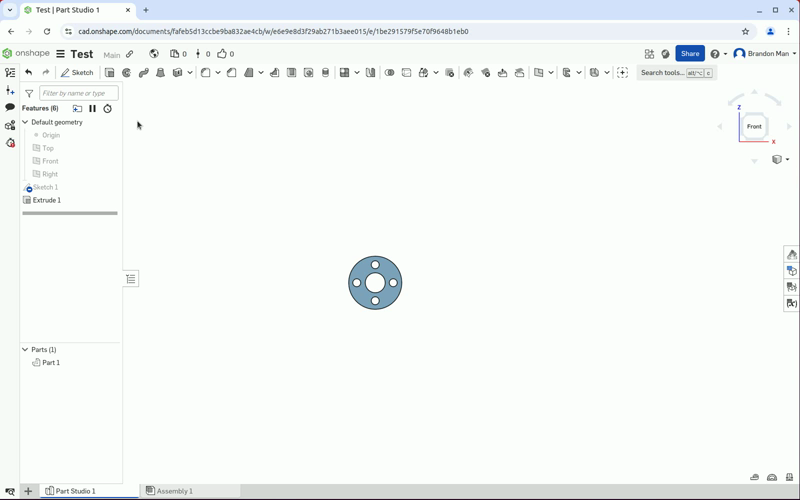
key(shift+h)
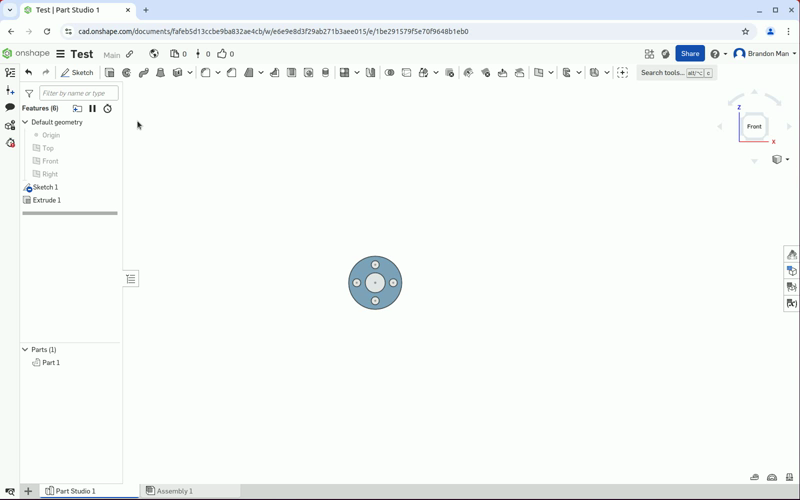
key(shift+h)
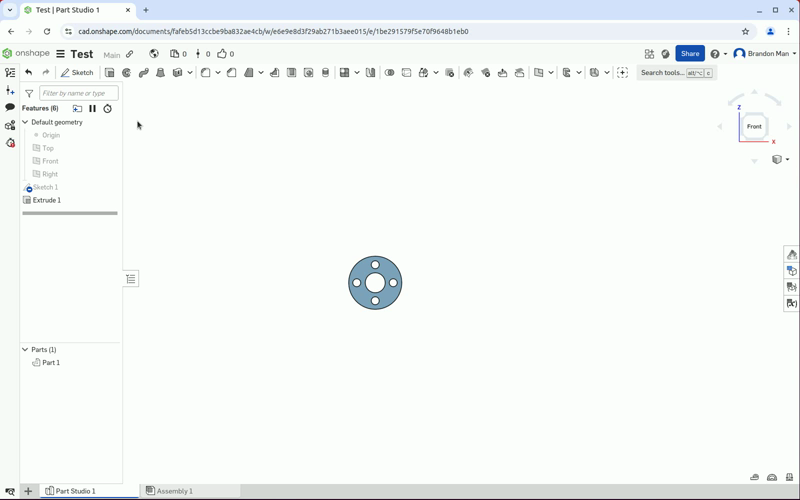
mouse_move(73, 189)
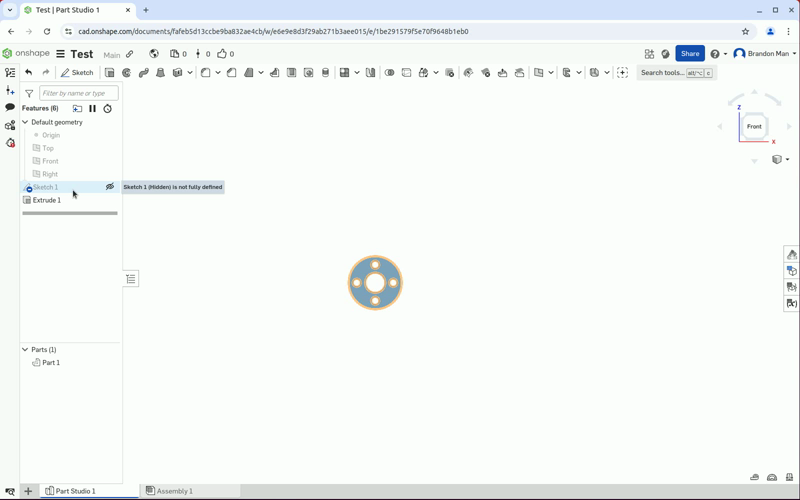
click(73, 189)
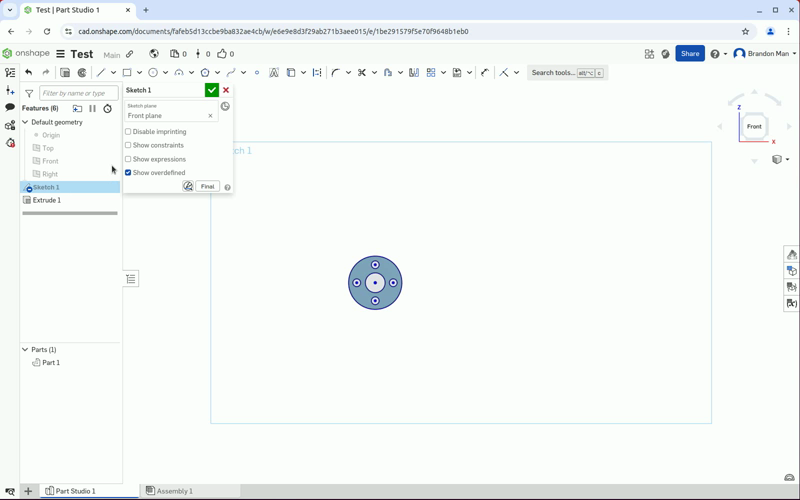
mouse_move(229, 92)
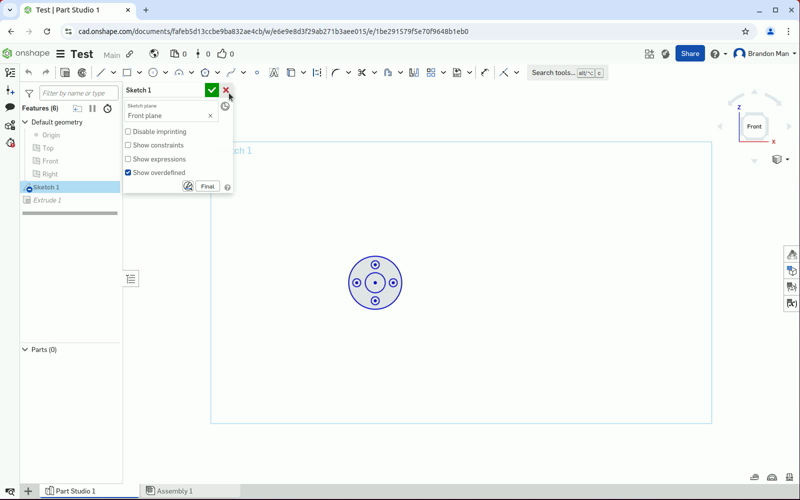
click(229, 92)
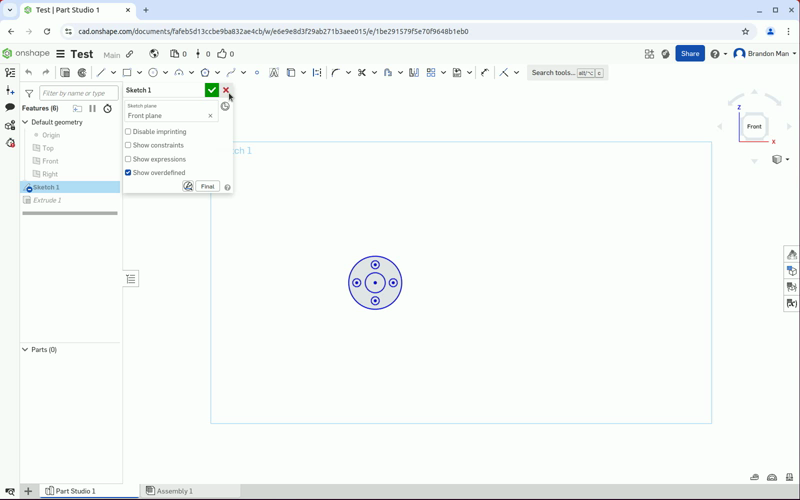
key(shift+s)
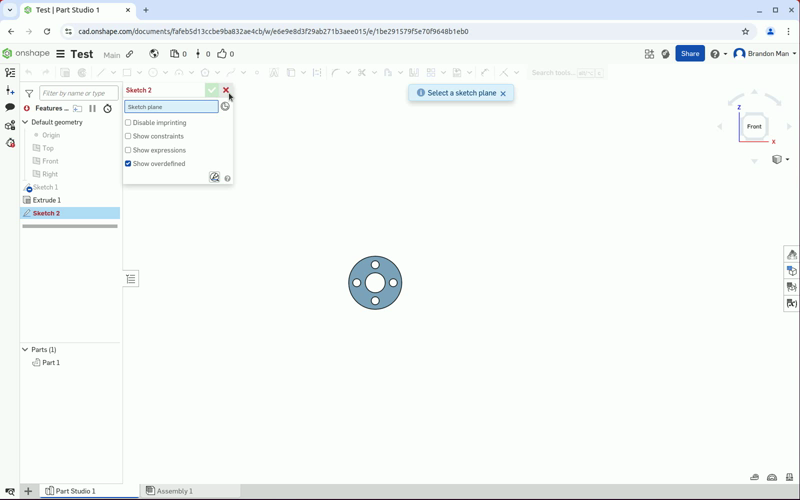
mouse_move(73, 163)
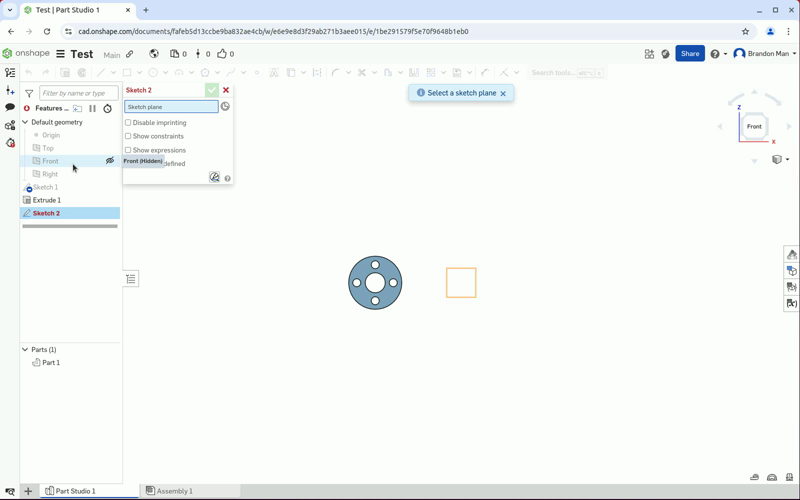
click(73, 163)
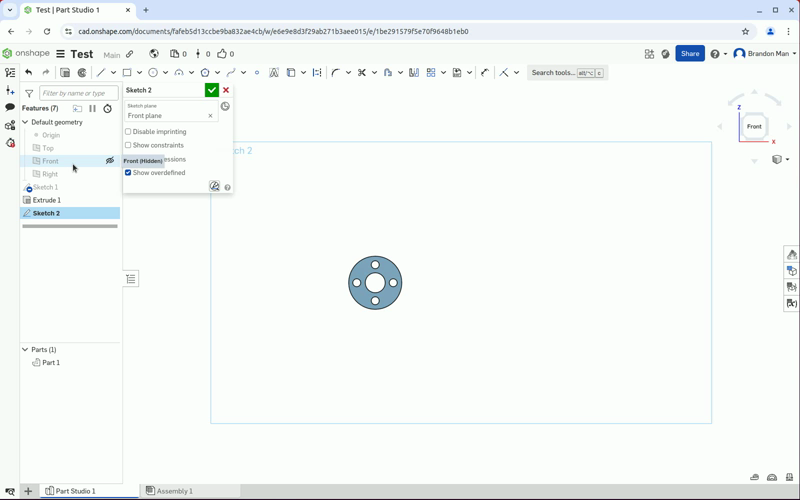
mouse_move(73, 352)
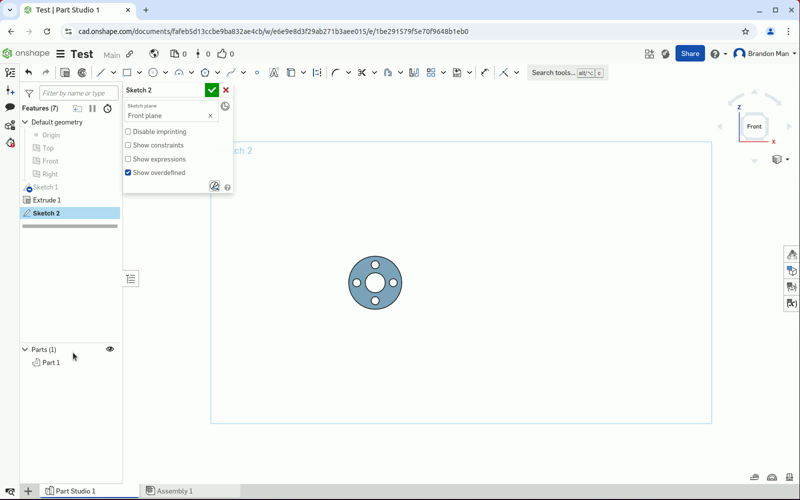
key(y)
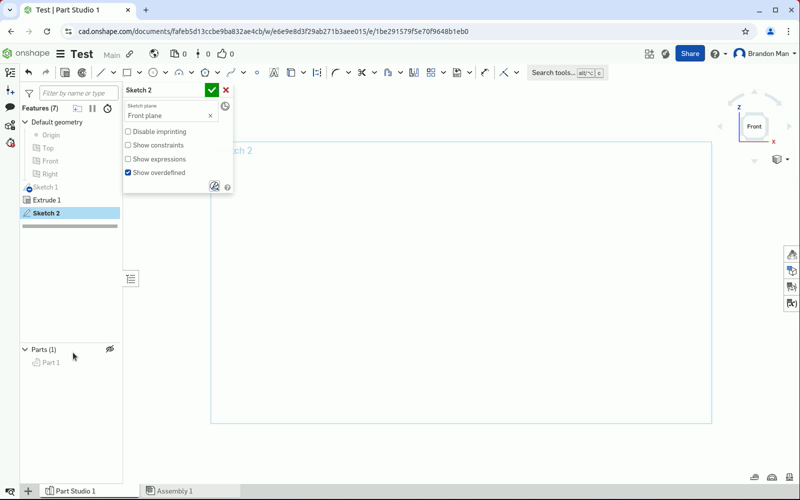
key(c)
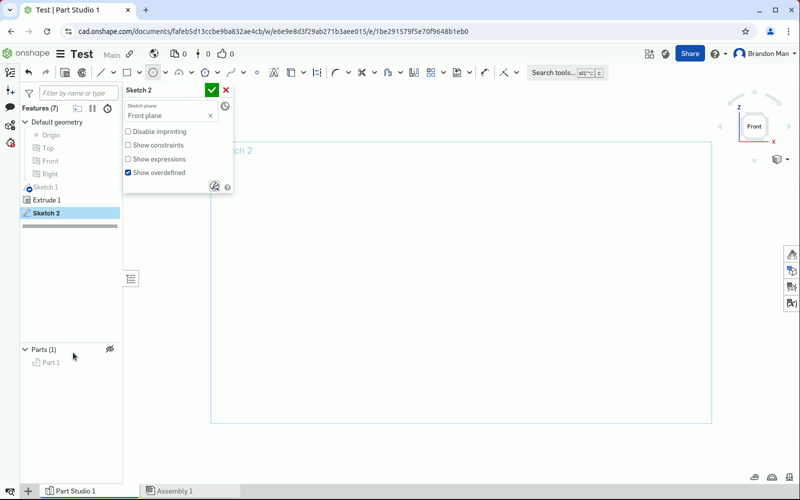
key_down(shift)
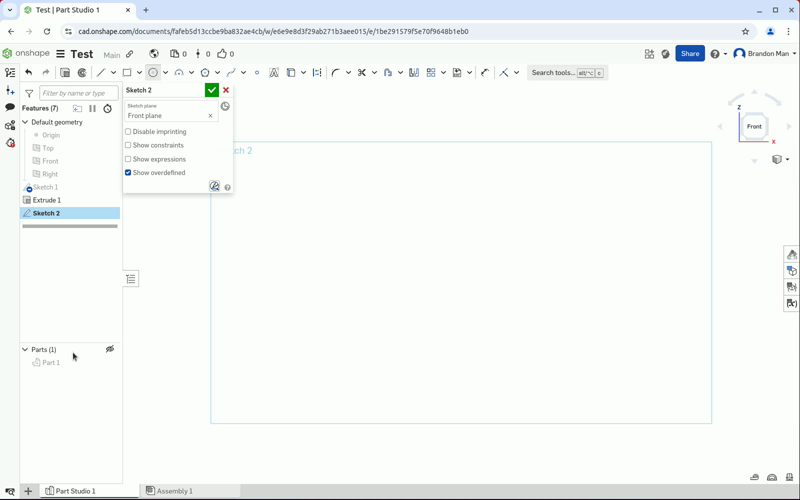
mouse_move(374, 282)
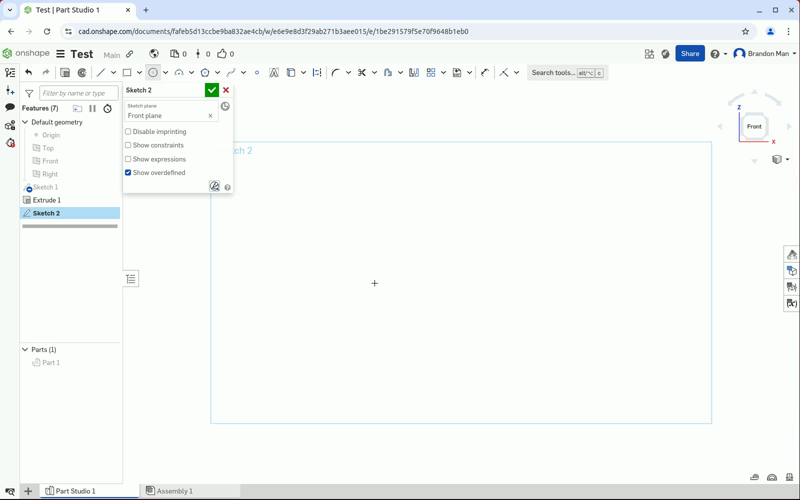
click(374, 282)
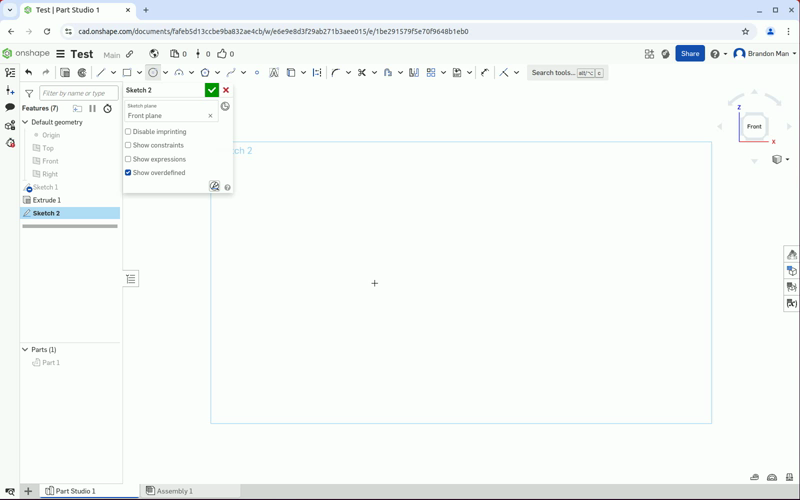
key_up(shift)
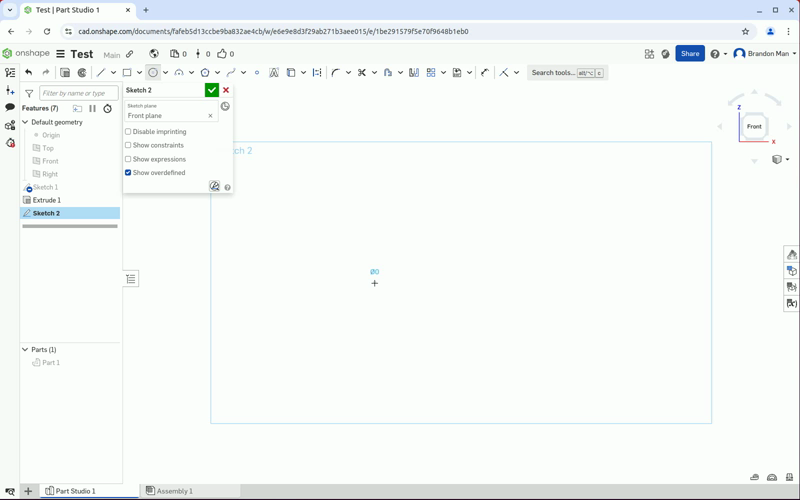
mouse_move(385, 282)
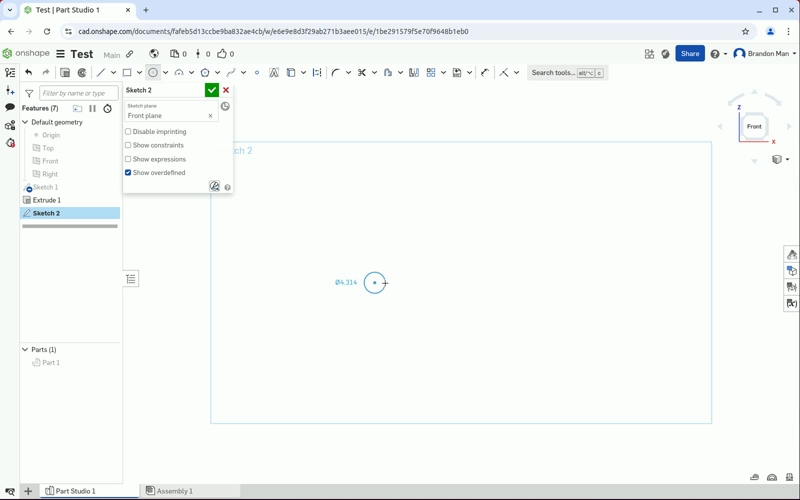
click(385, 282)
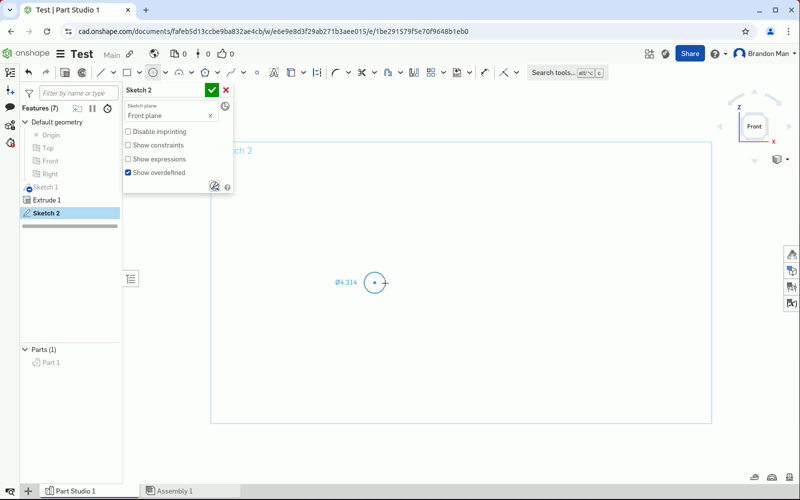
key(esc)
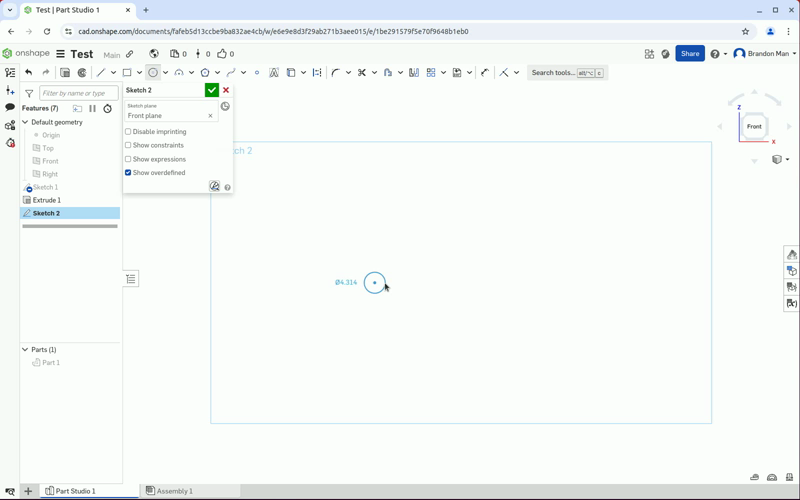
key(c)
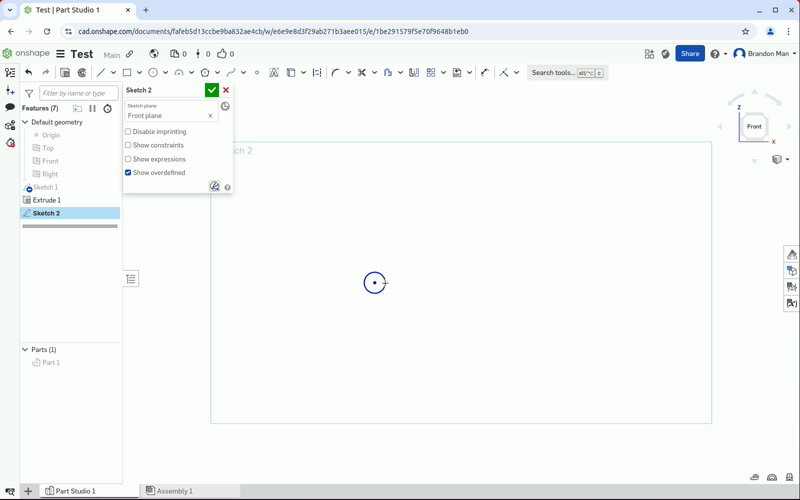
key_down(shift)
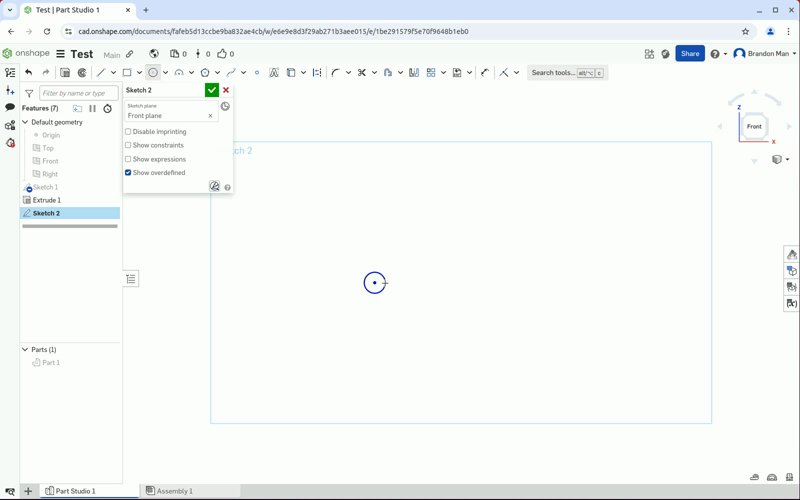
mouse_move(374, 282)
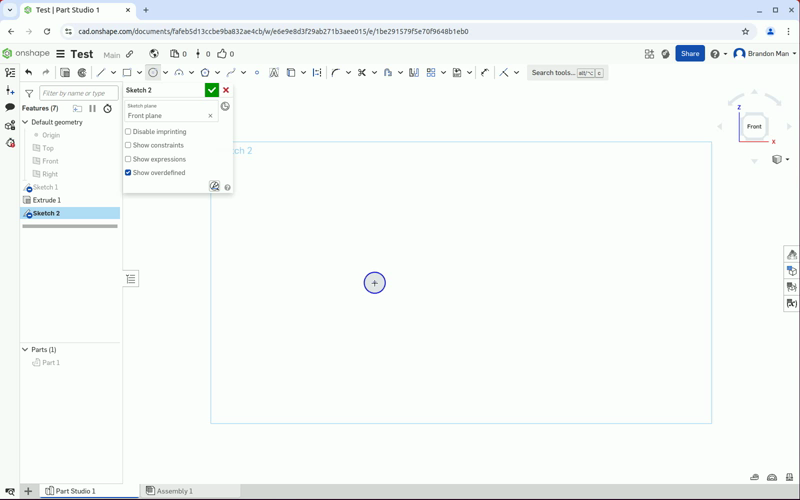
click(374, 282)
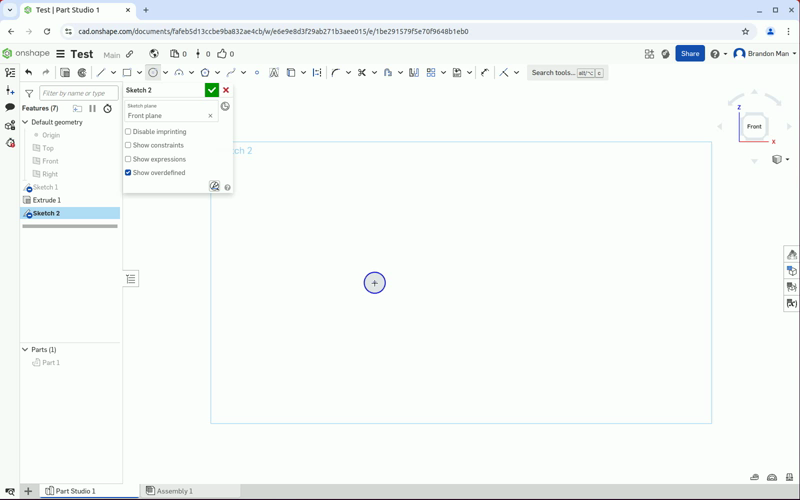
key_up(shift)
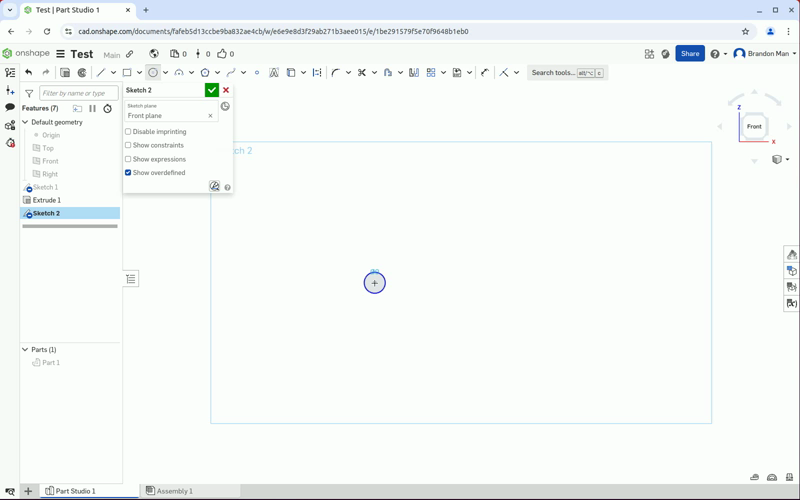
mouse_move(378, 282)
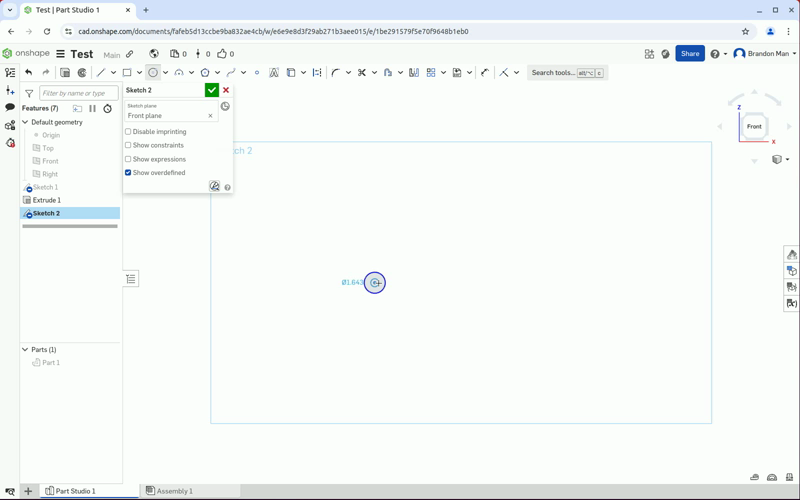
scroll(6)
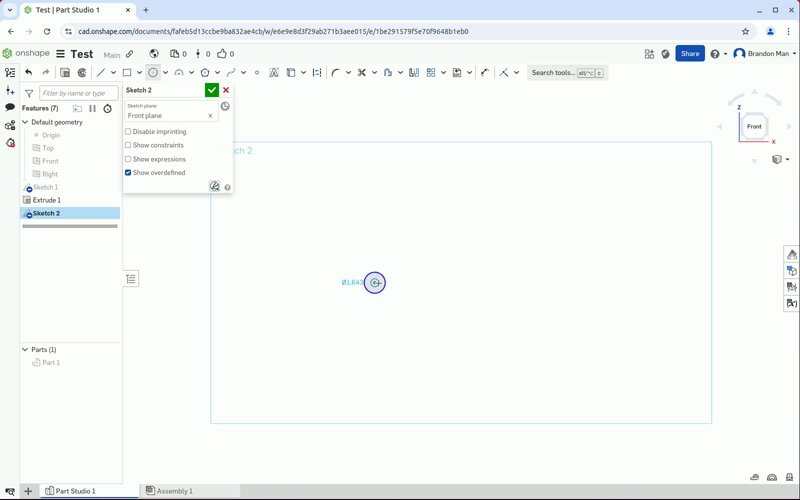
scroll(6)
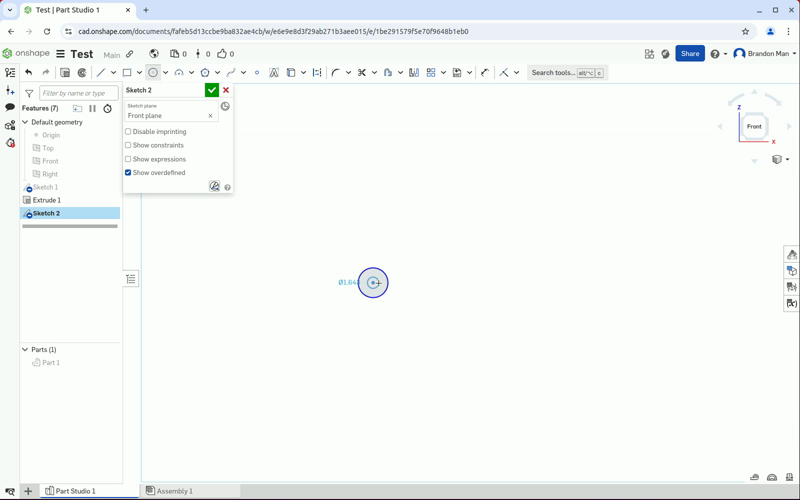
scroll(6)
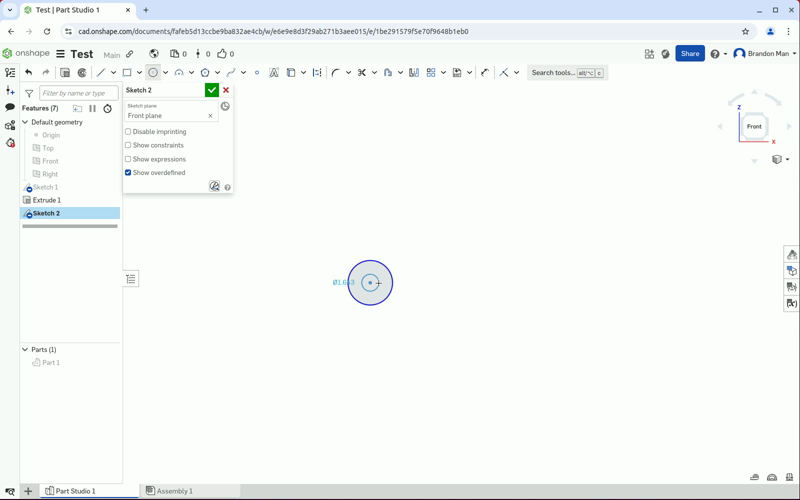
scroll(6)
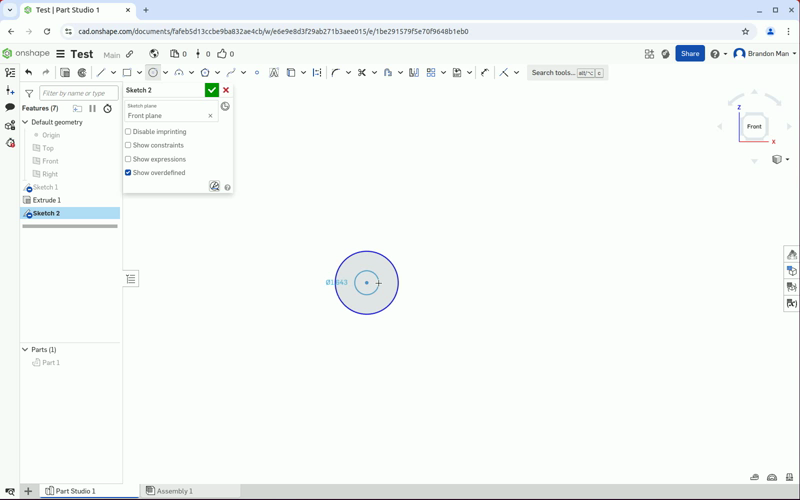
scroll(6)
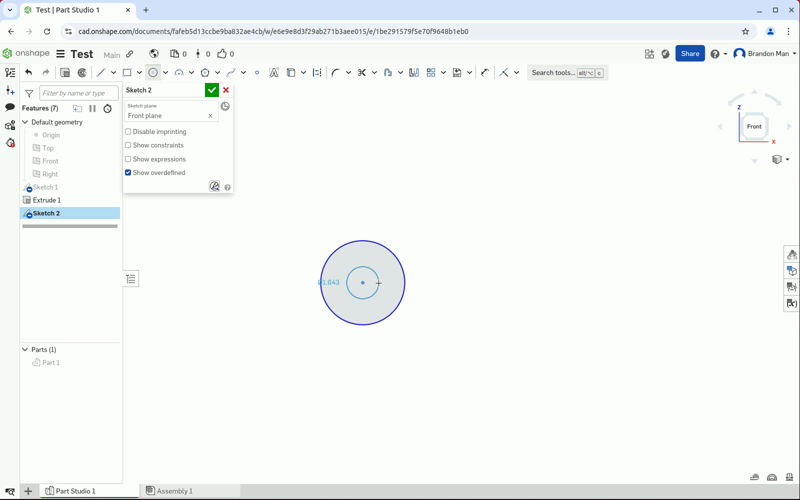
scroll(6)
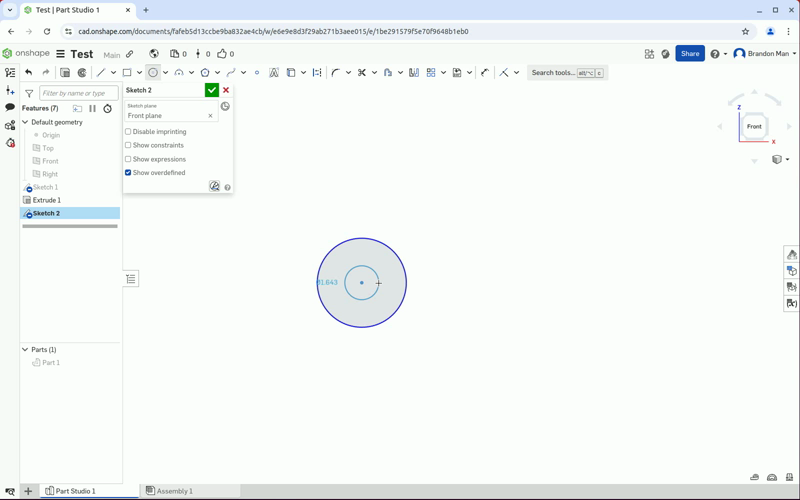
scroll(6)
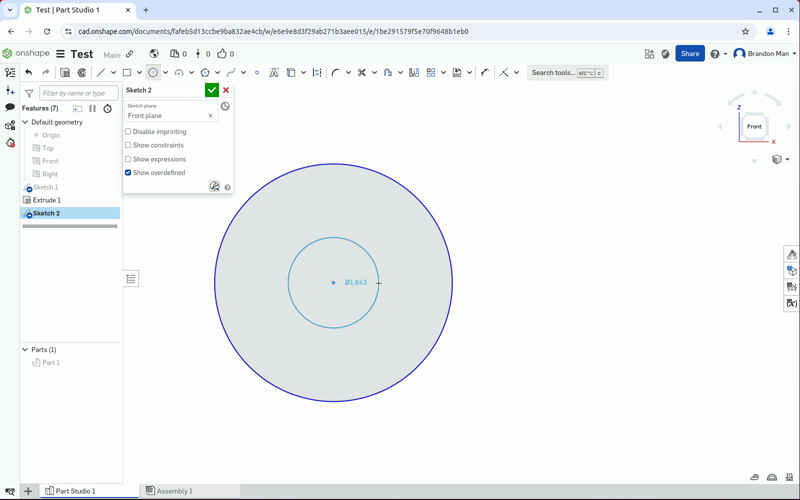
click(378, 282)
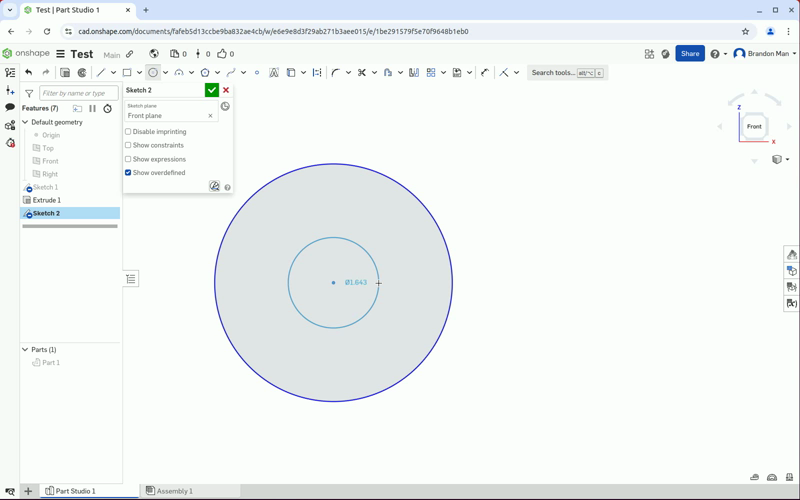
scroll(-6)
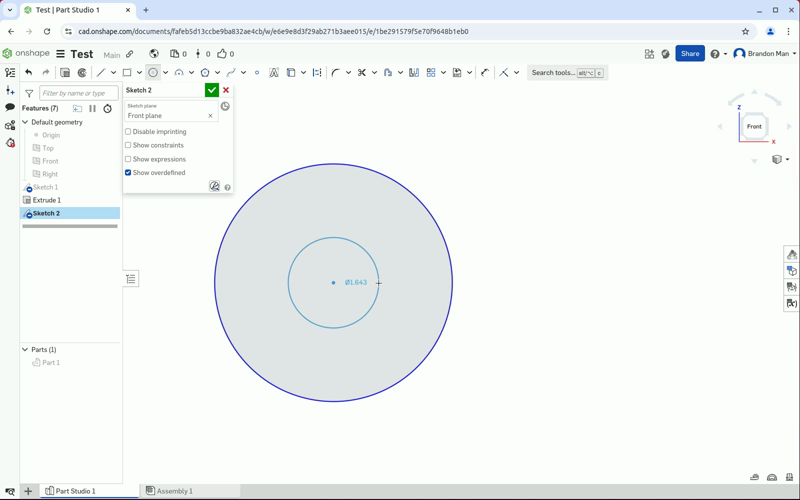
scroll(-6)
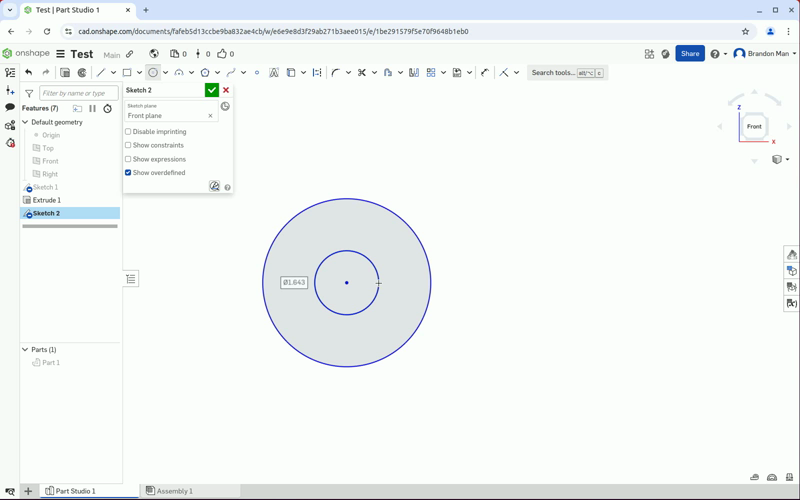
scroll(-6)
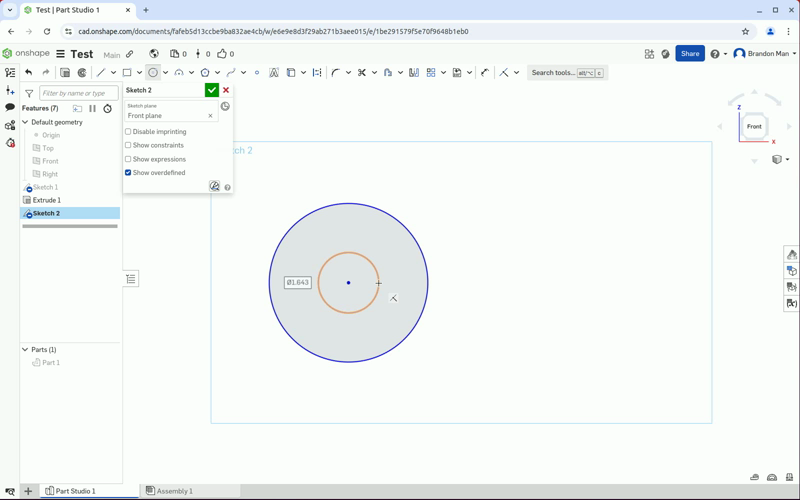
scroll(-6)
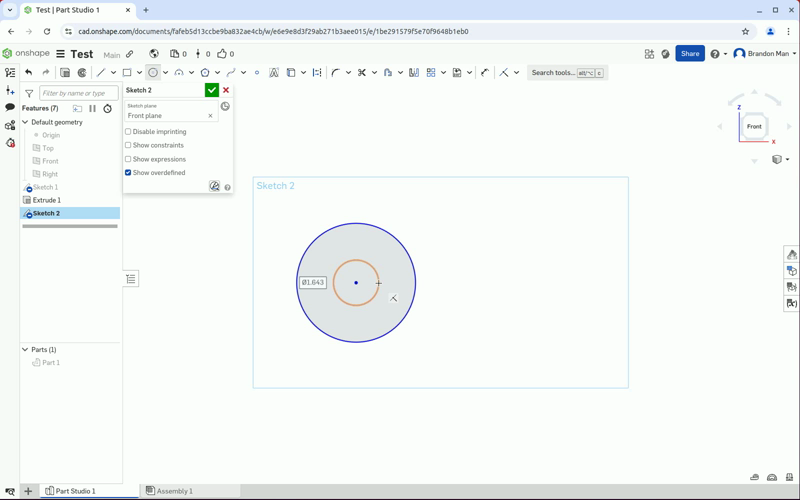
scroll(-6)
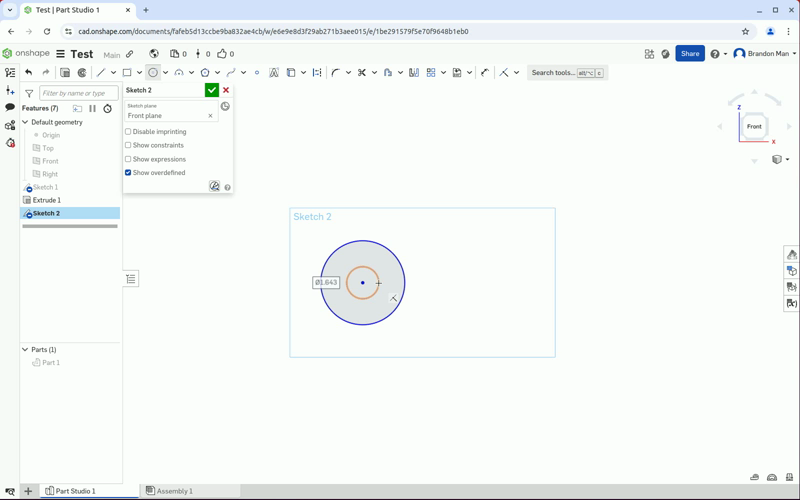
scroll(-6)
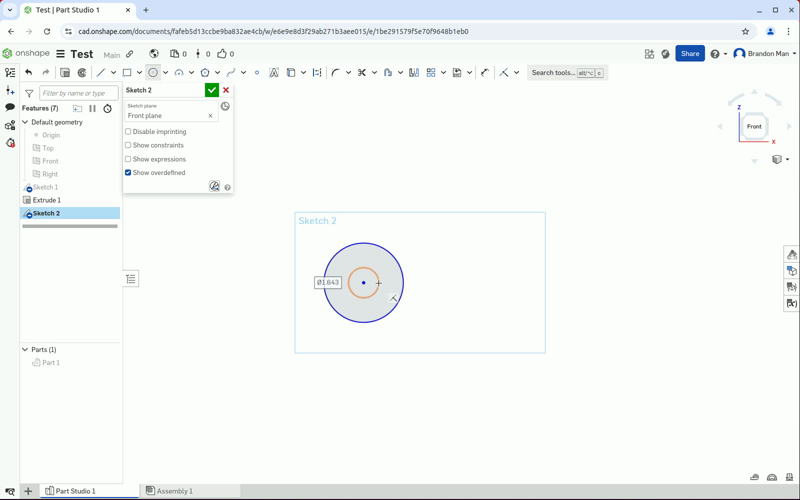
scroll(-6)
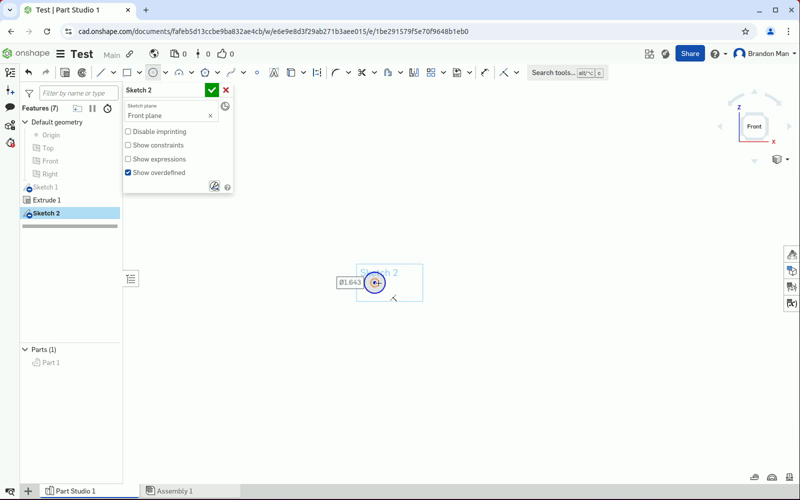
key(esc)
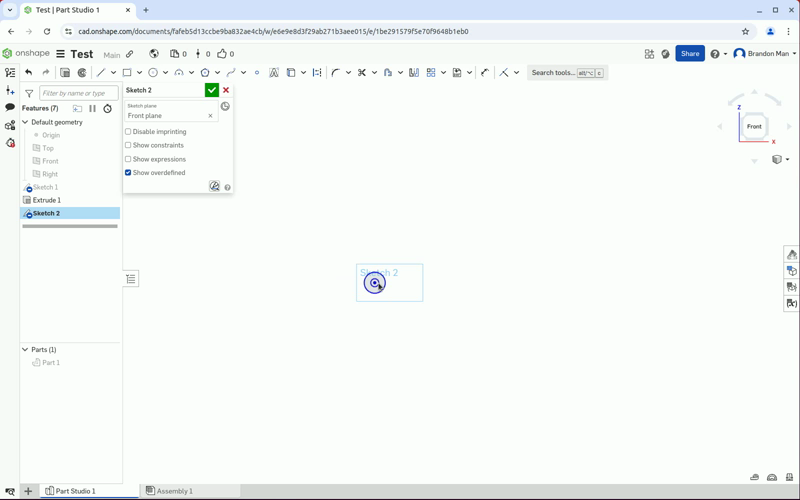
mouse_move(376, 278)
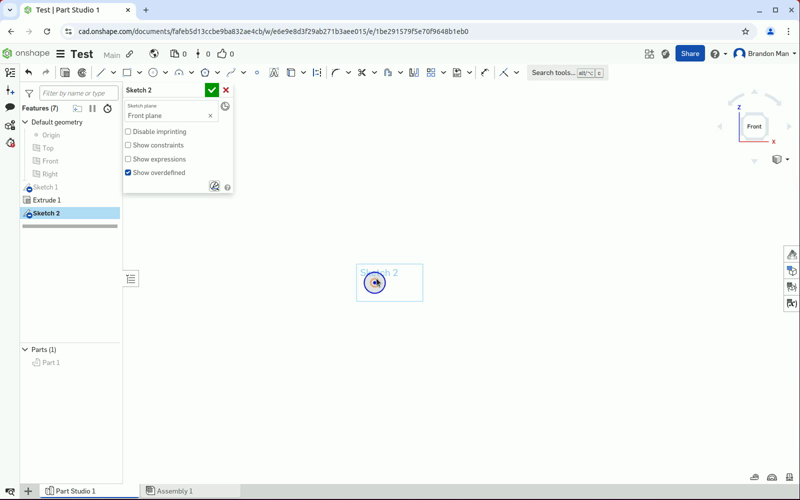
scroll(6)
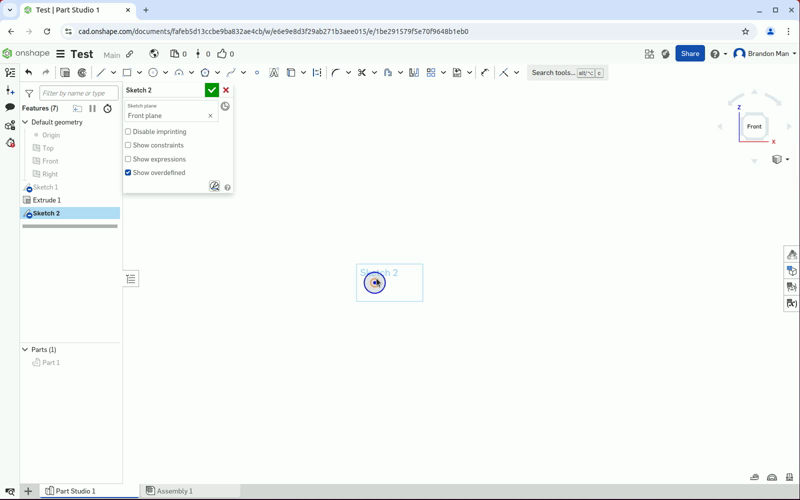
scroll(6)
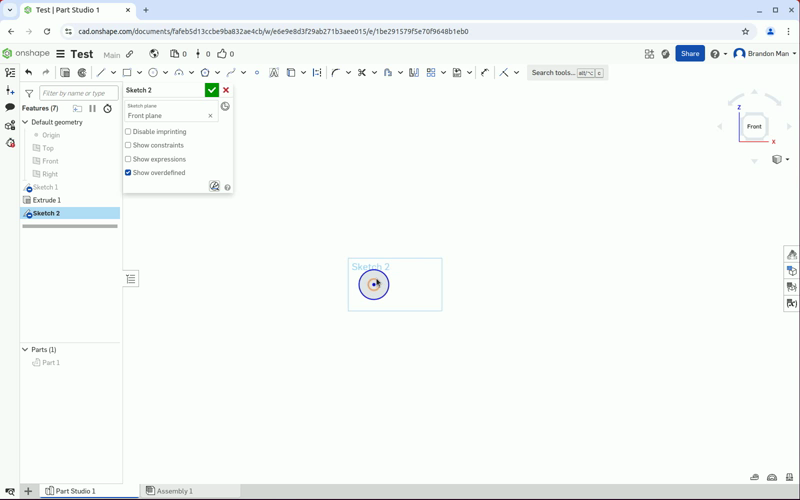
scroll(6)
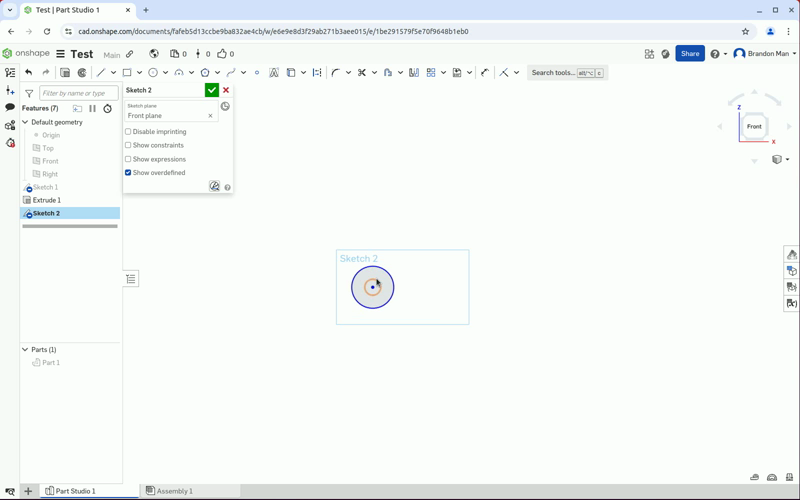
scroll(6)
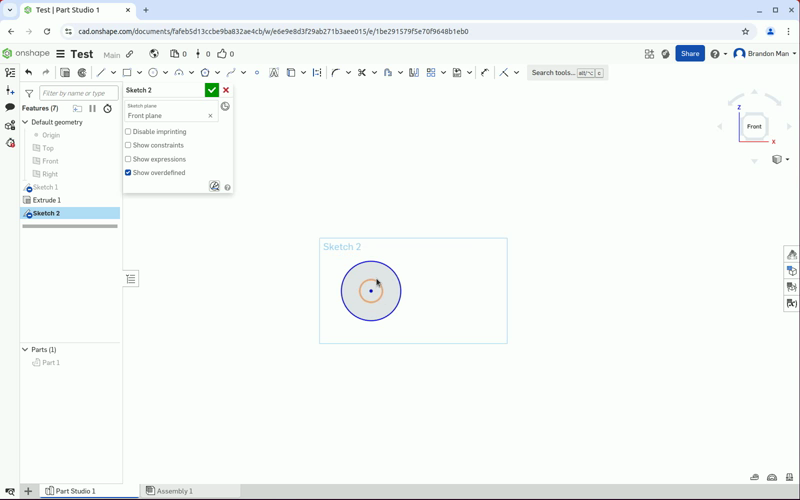
scroll(6)
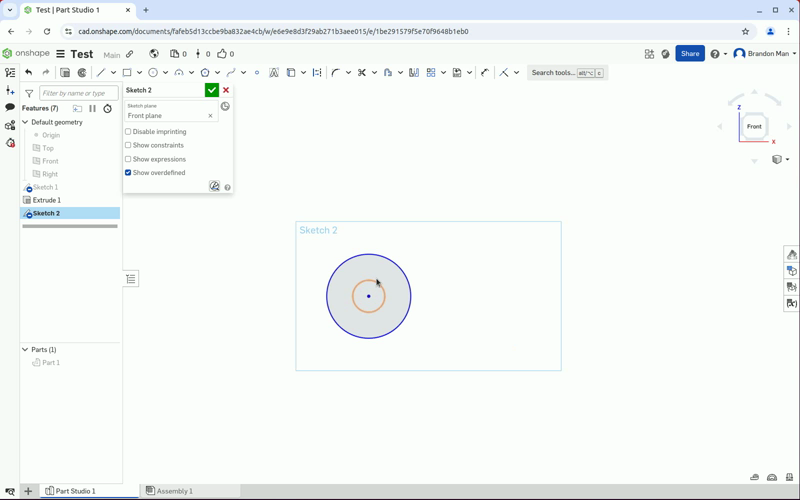
scroll(6)
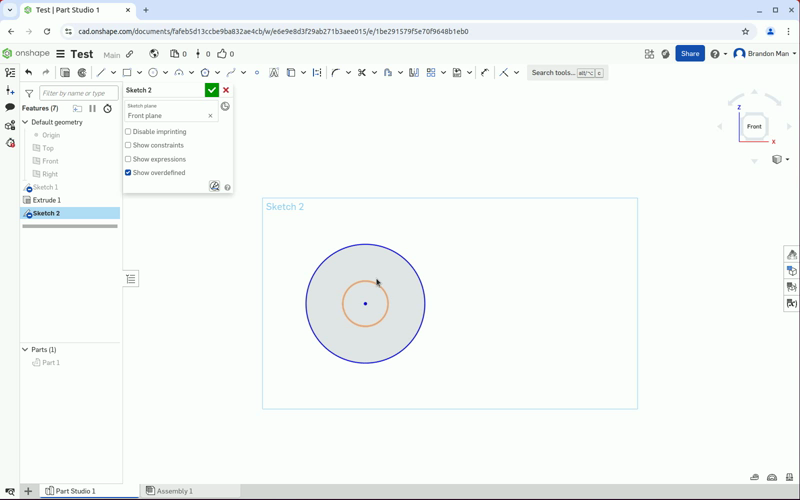
scroll(6)
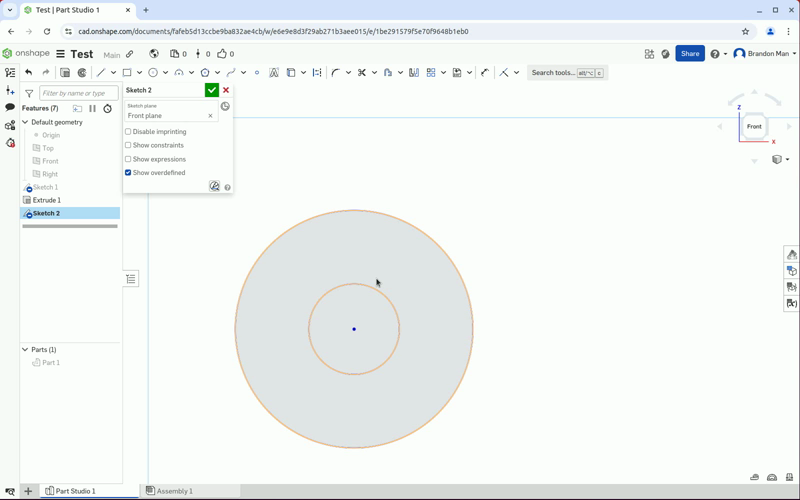
click(376, 278)
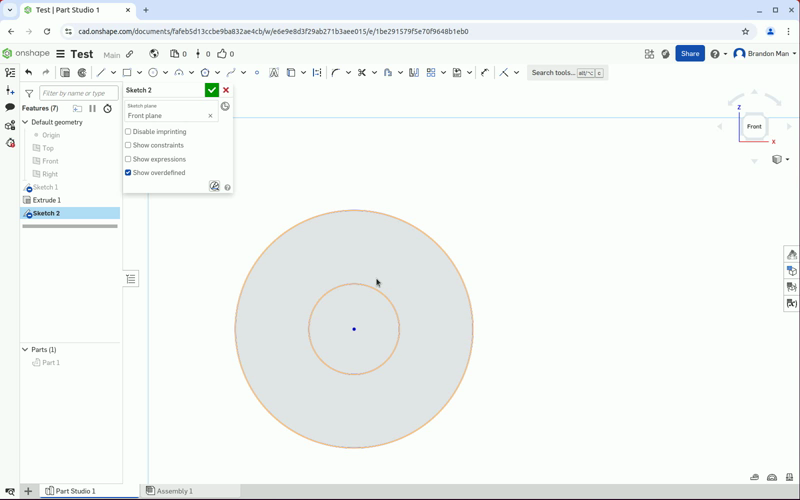
scroll(-6)
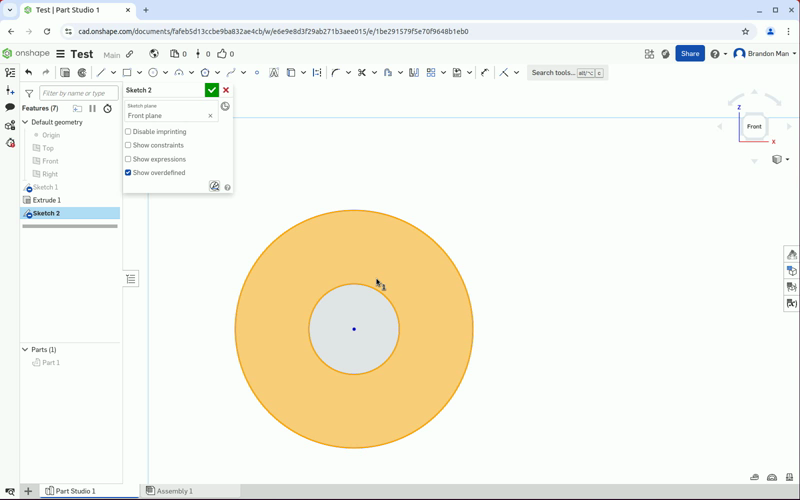
scroll(-6)
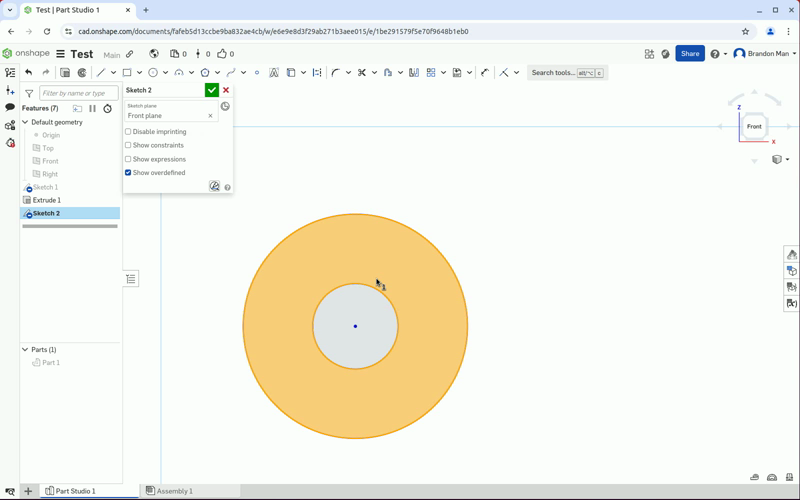
scroll(-6)
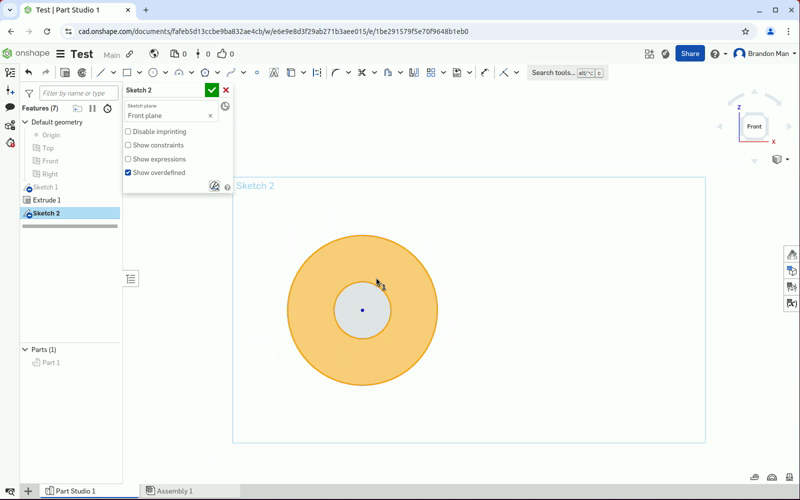
scroll(-6)
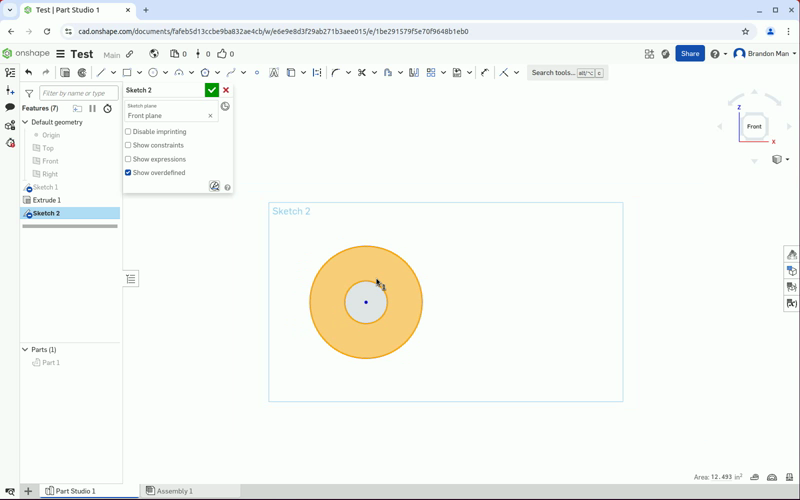
scroll(-6)
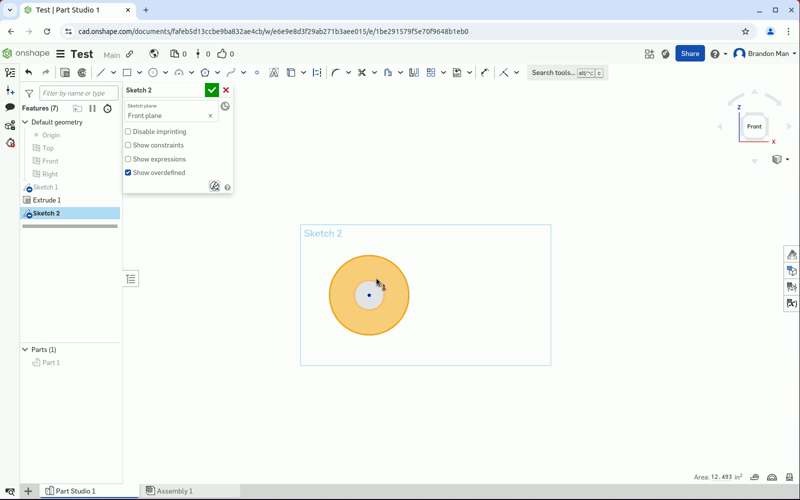
scroll(-6)
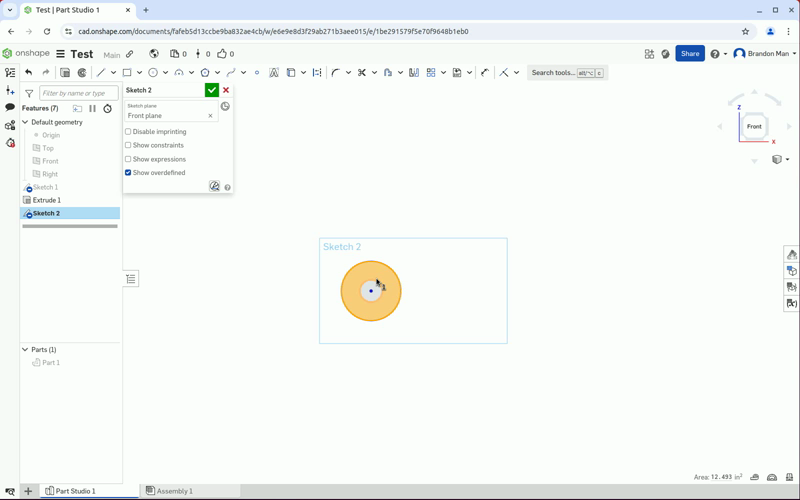
scroll(-6)
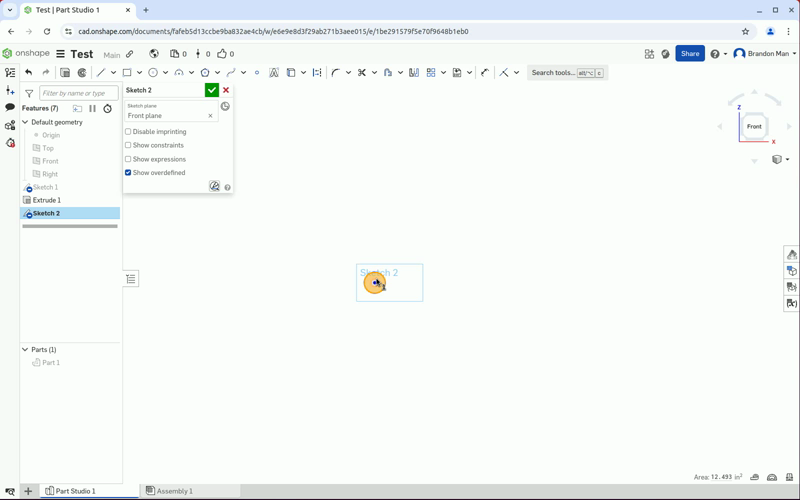
mouse_move(73, 352)
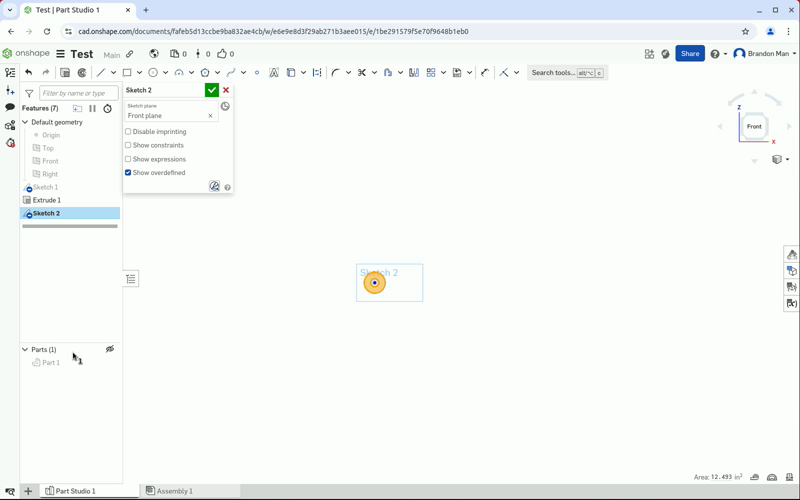
key(shift+y)
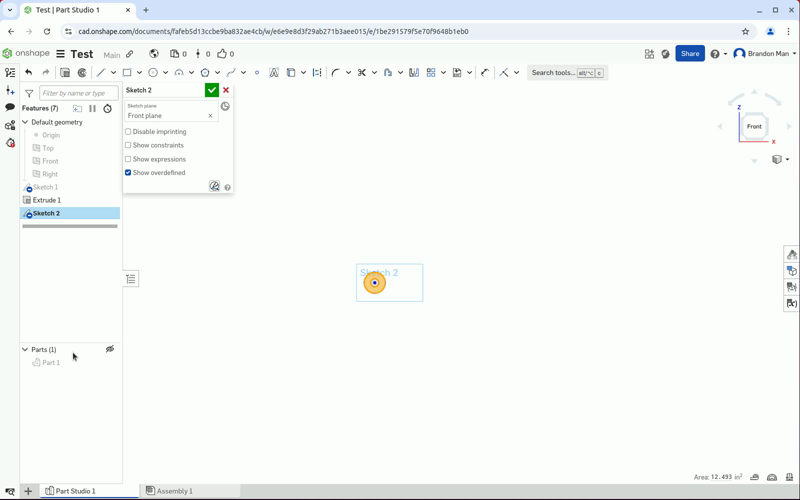
key(shift+e)
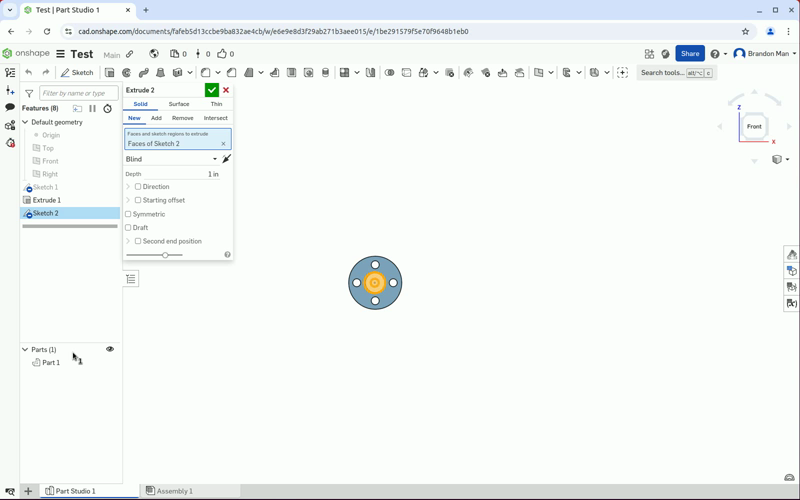
mouse_move(143, 106)
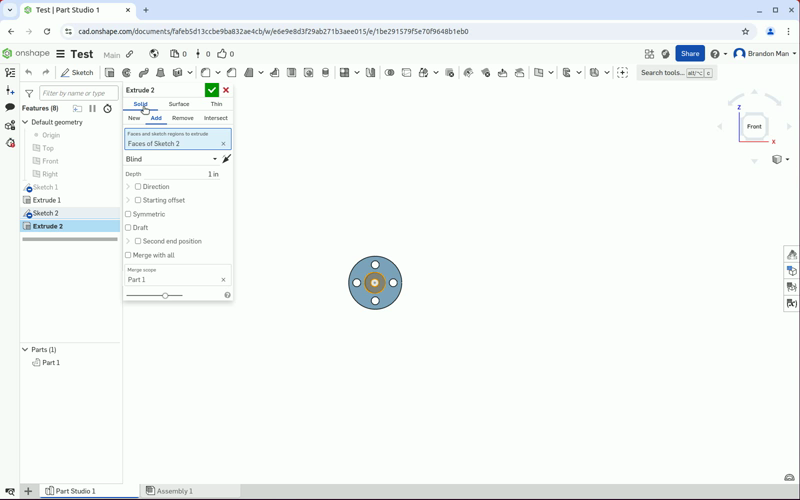
click(143, 106)
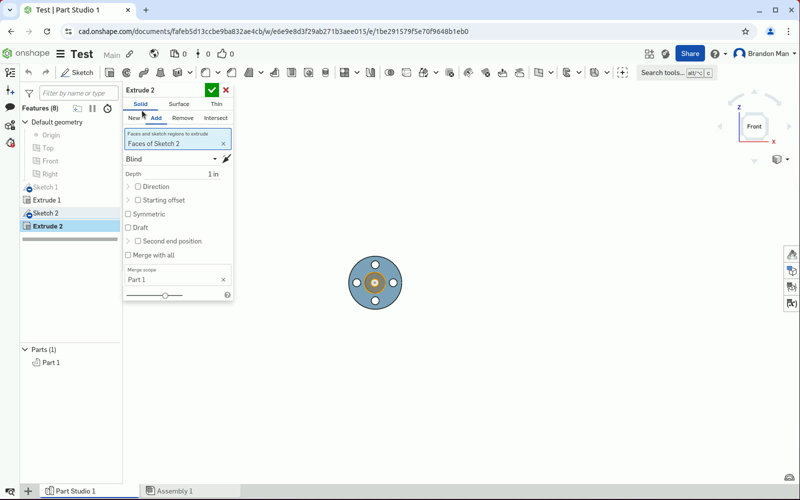
mouse_move(137, 120)
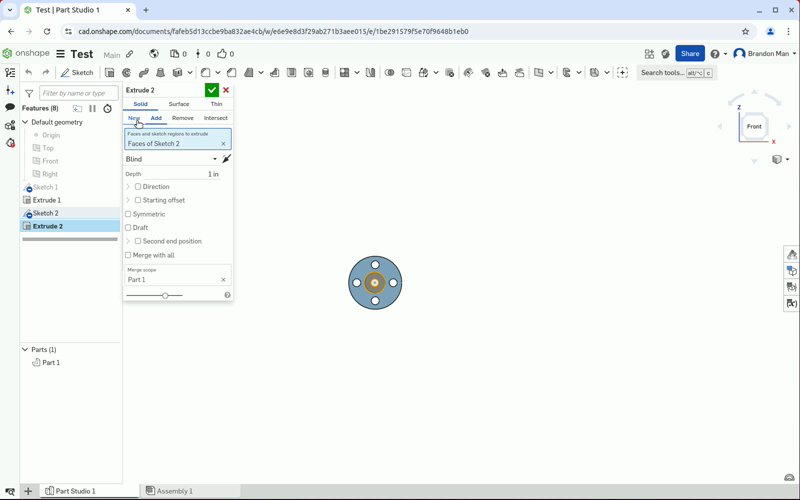
click(137, 120)
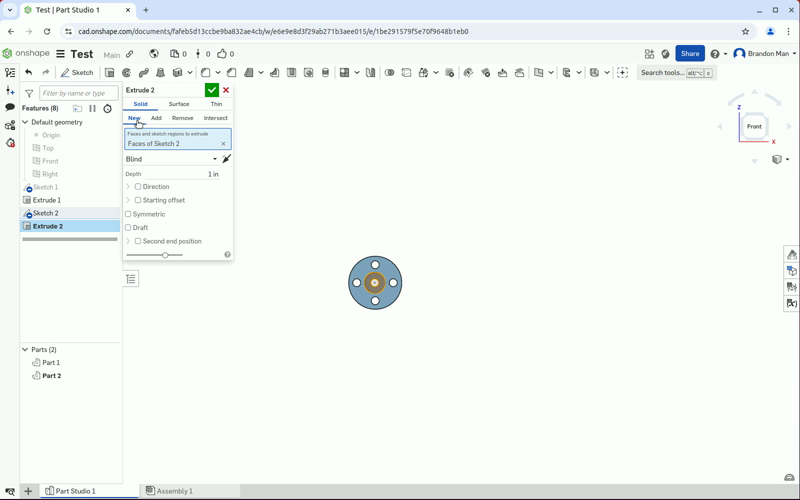
key(tab, 4)
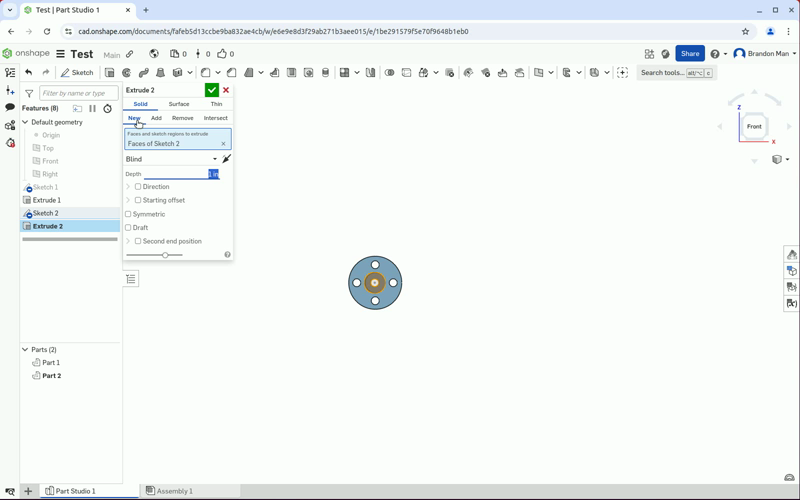
text(3.37)
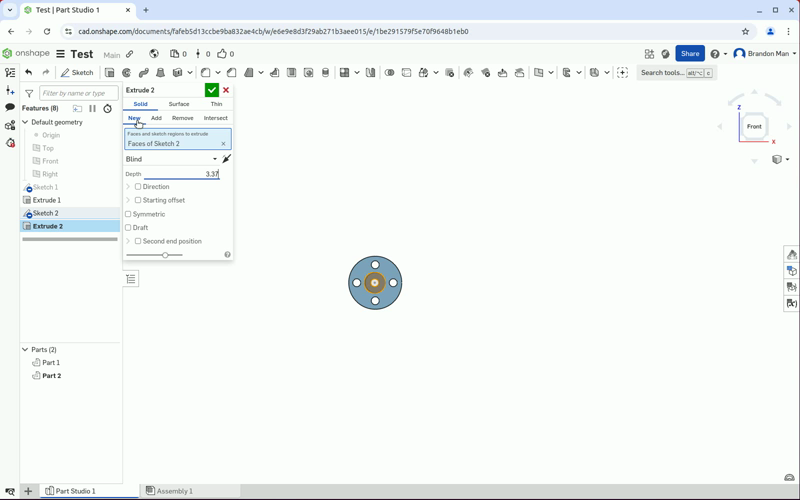
key(tab, 3)
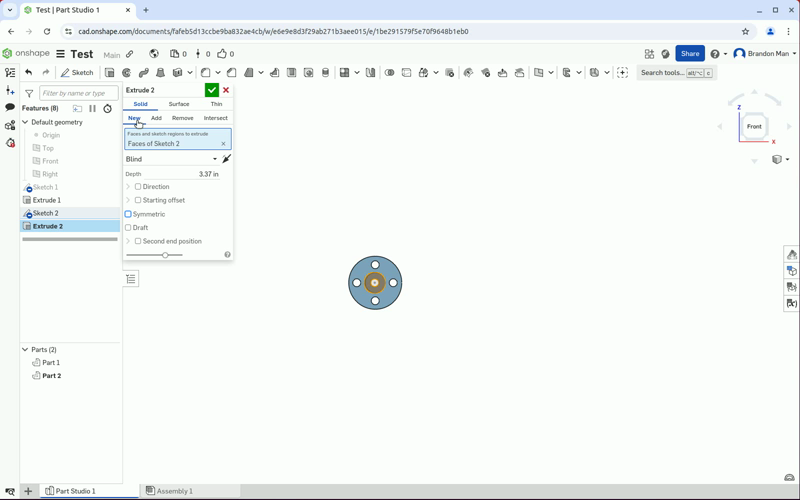
key(space)
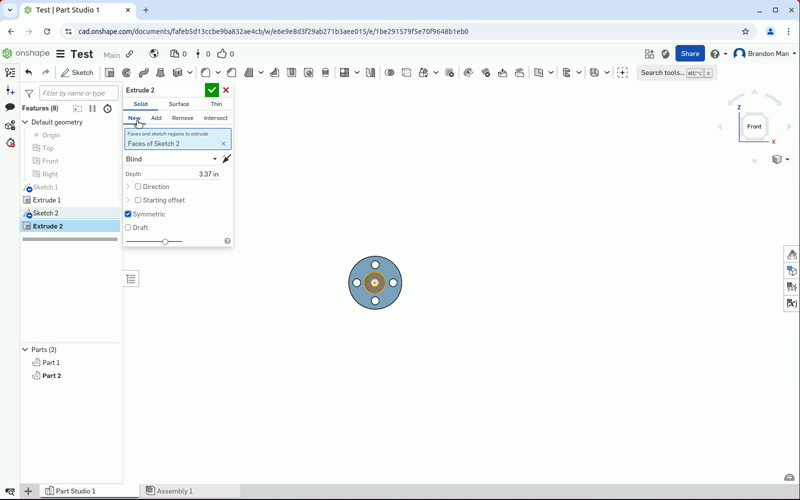
key(enter)
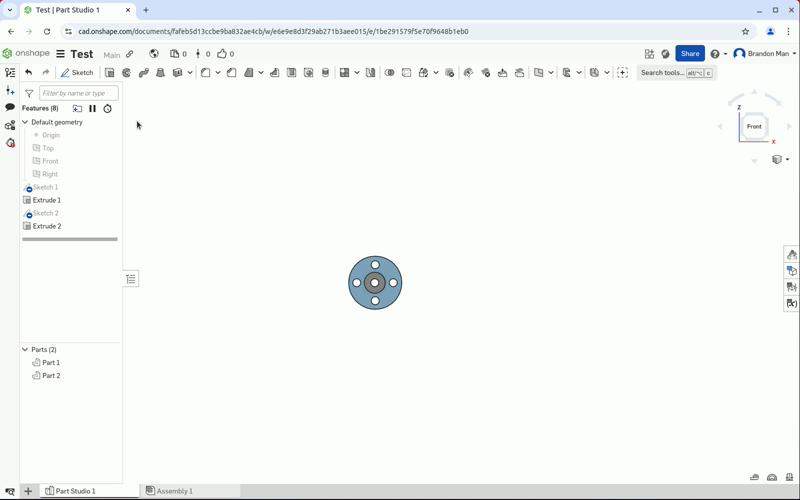
key(shift+h)
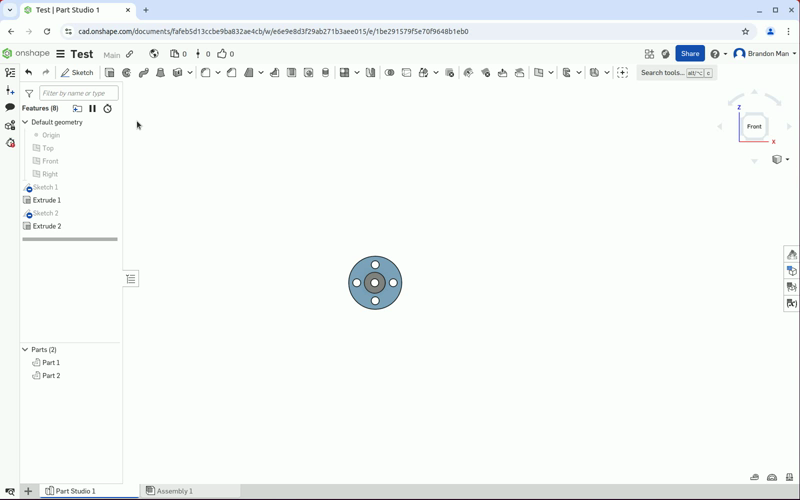
key(shift+h)
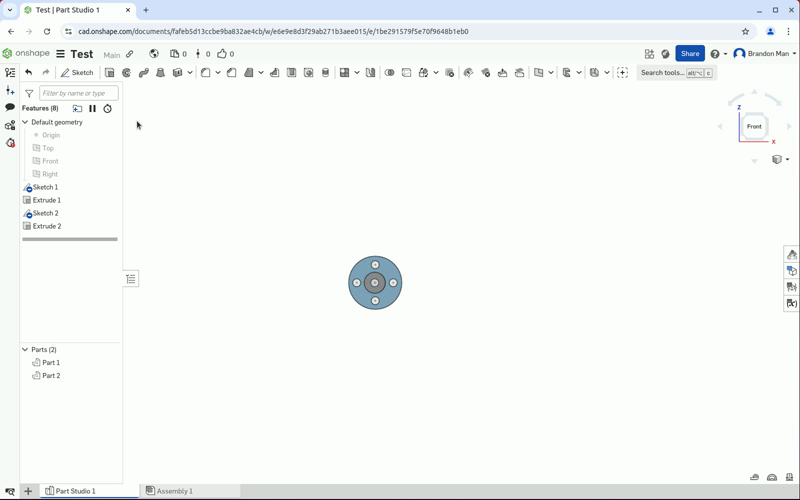
key(shift+7)
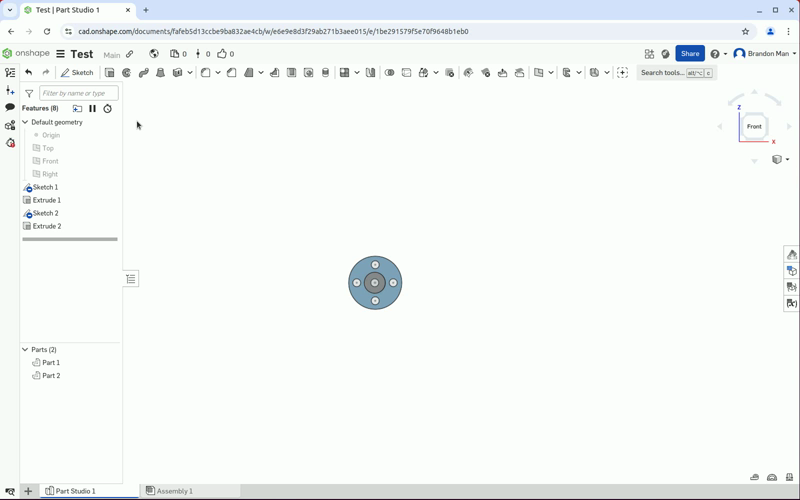
key(left, 2)
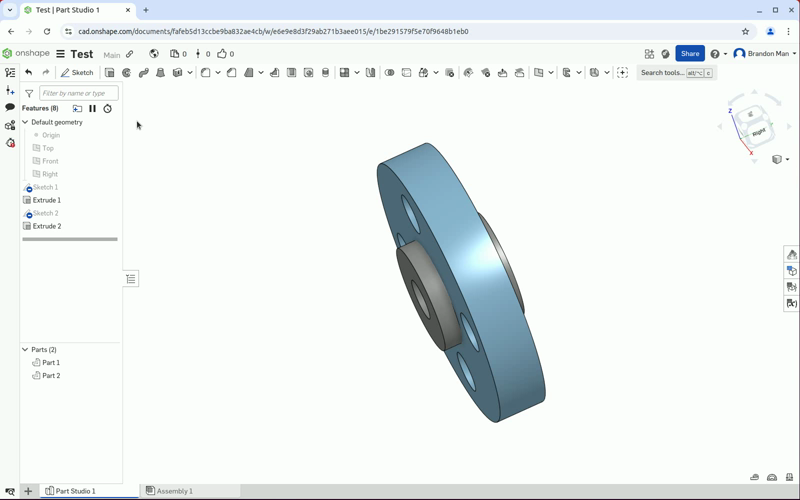
key(down, 2)
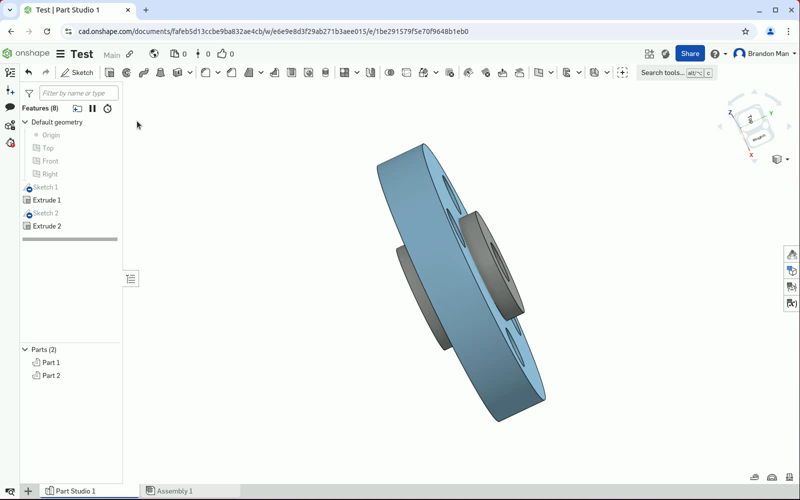
key(up, 2)
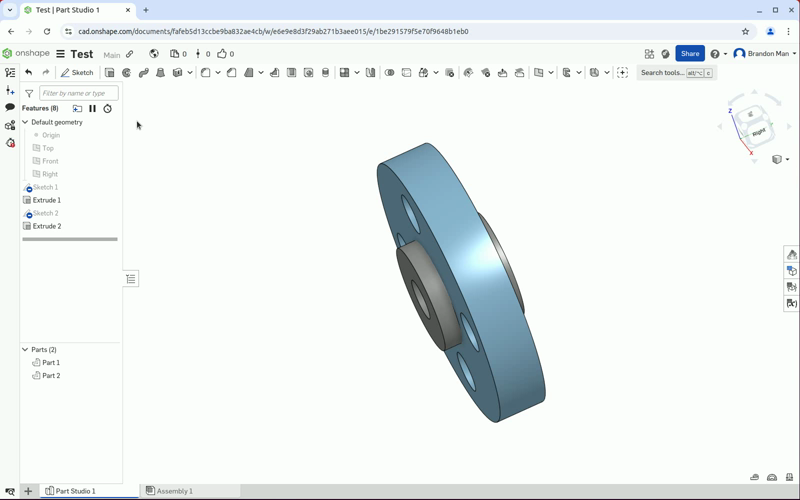
key(right, 2)
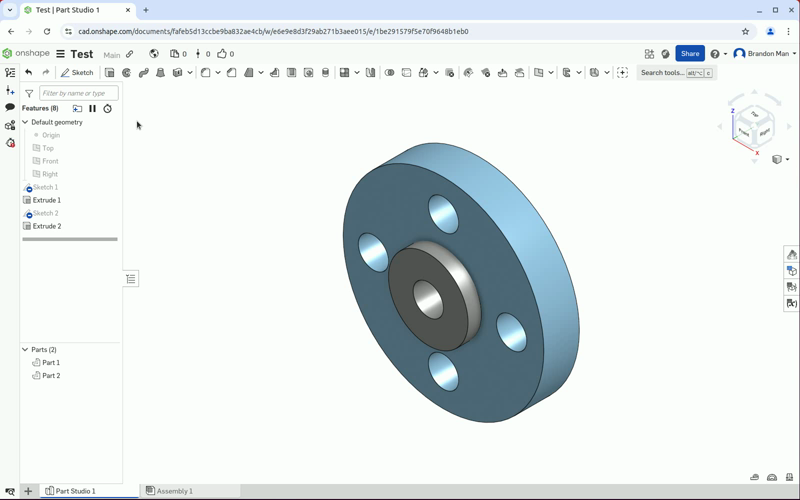
mouse_move(73, 189)
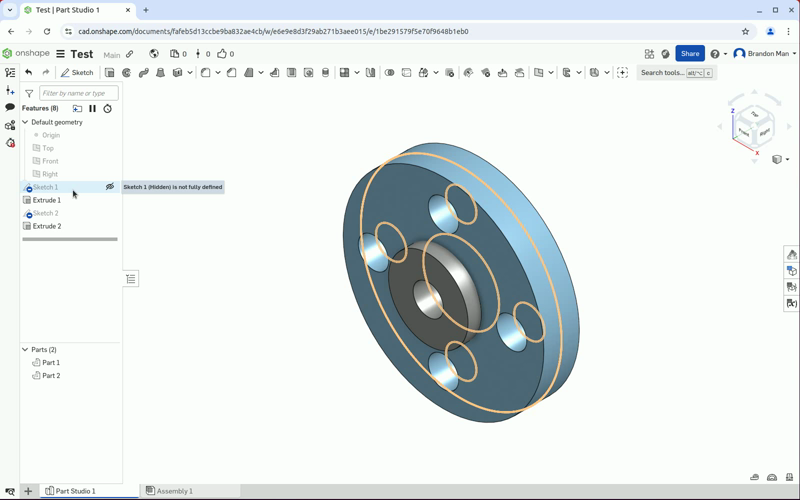
click(73, 189)